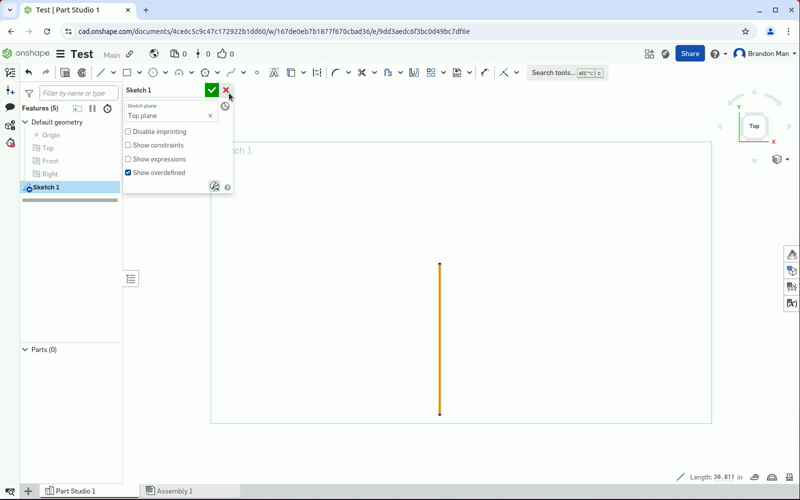
key(shift+h)
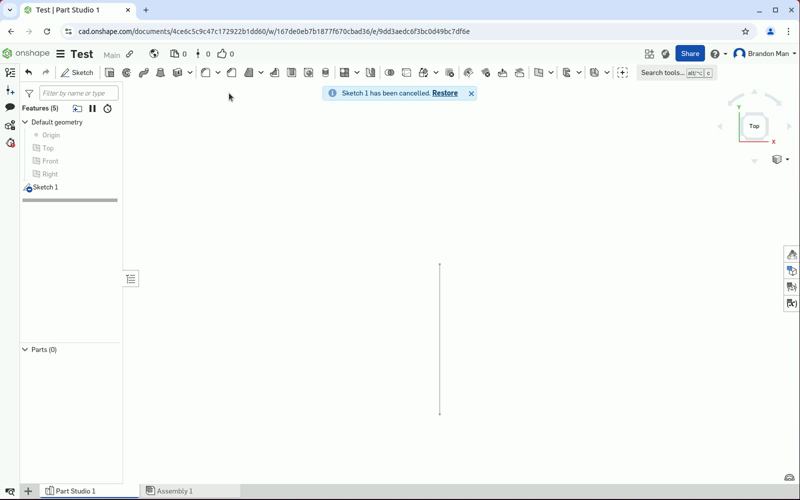
mouse_move(73, 352)
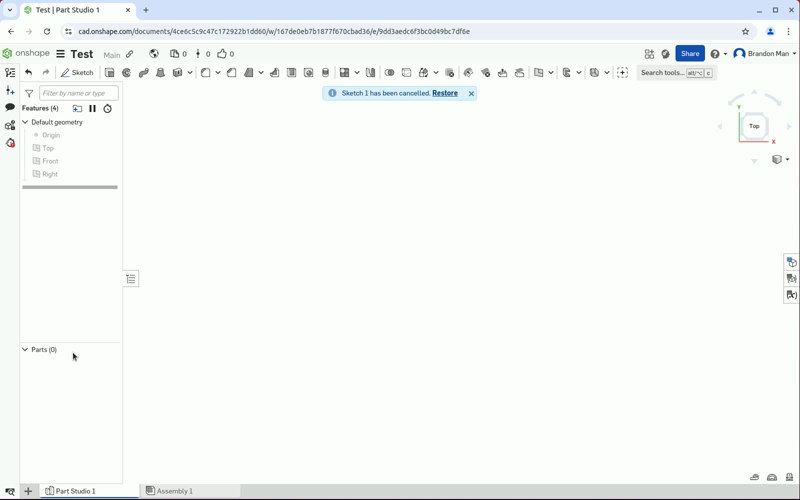
key(y)
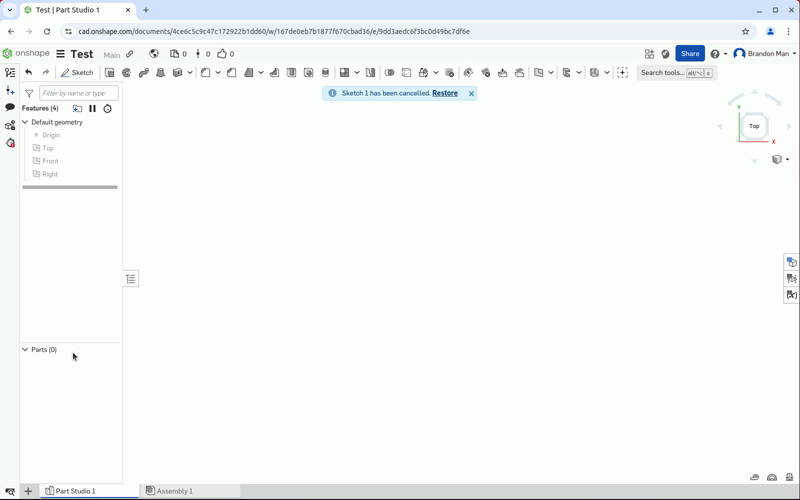
key(shift+p)
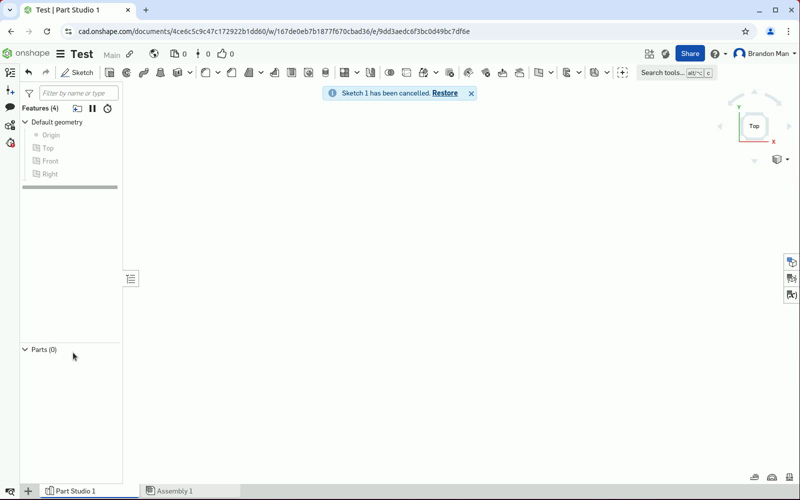
key(space)
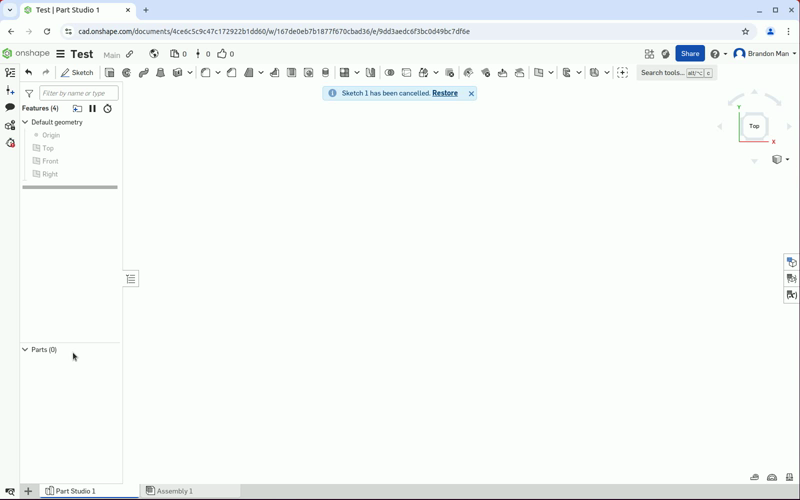
key_down(shift)
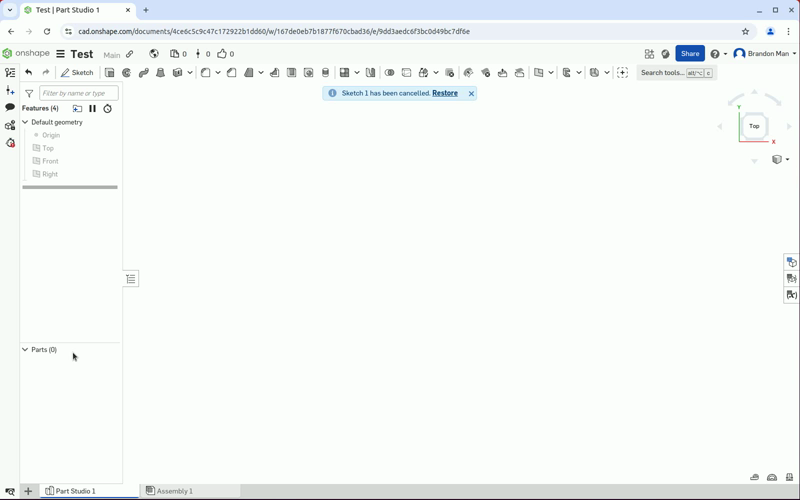
key(up)
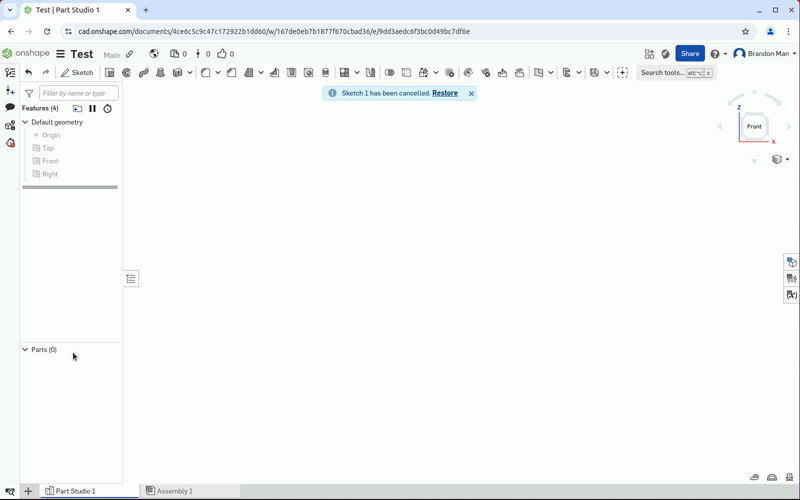
key_up(shift)
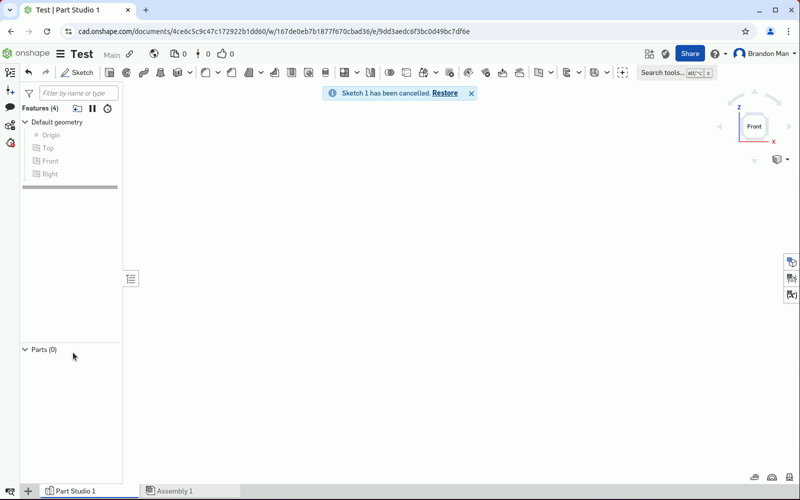
mouse_move(73, 352)
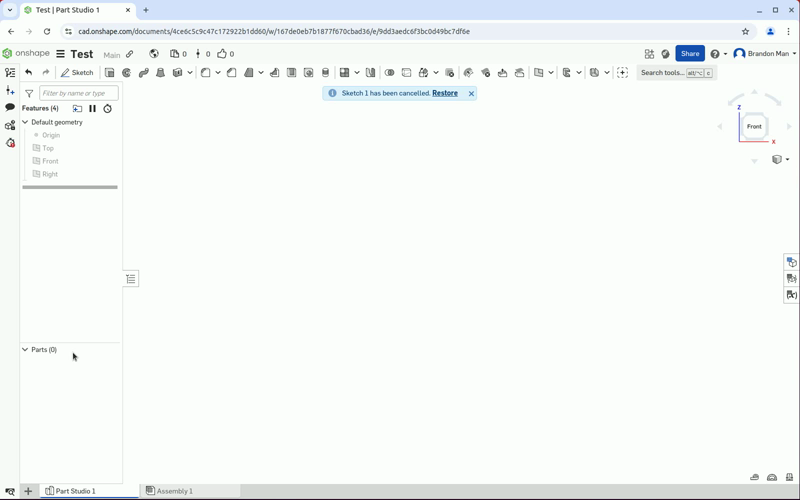
key(shift+y)
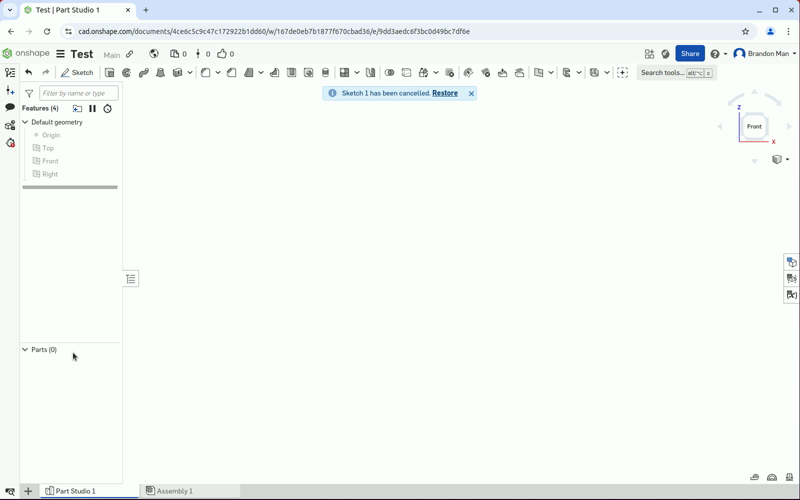
key(shift+s)
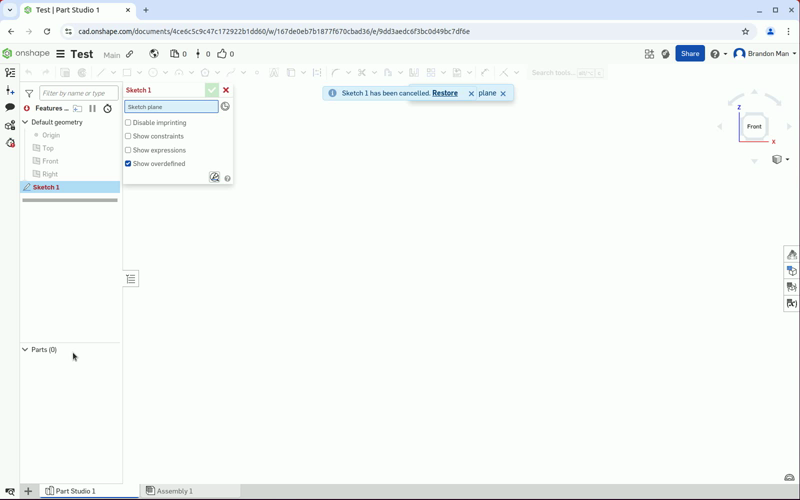
mouse_move(73, 163)
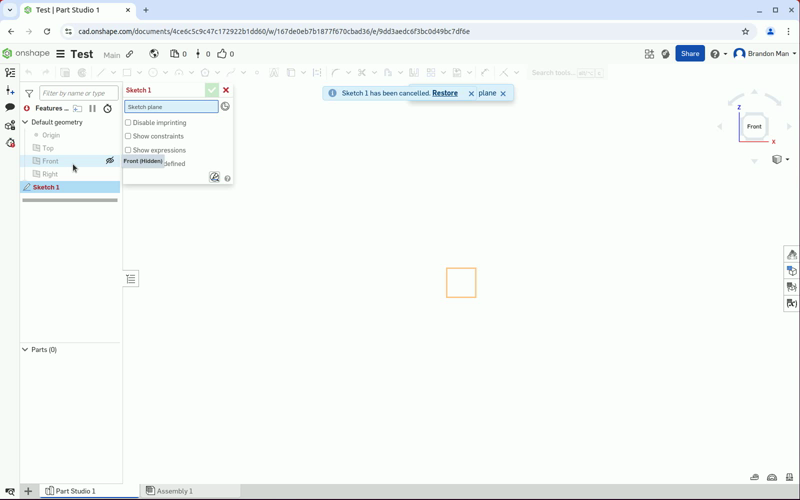
click(73, 163)
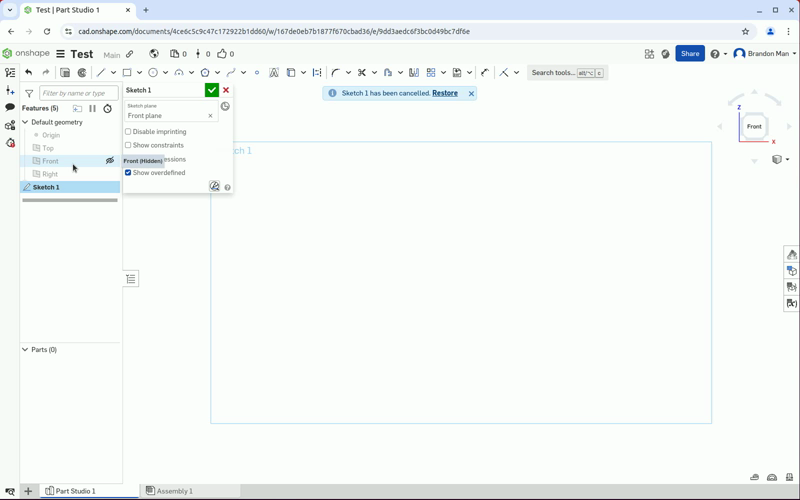
mouse_move(73, 352)
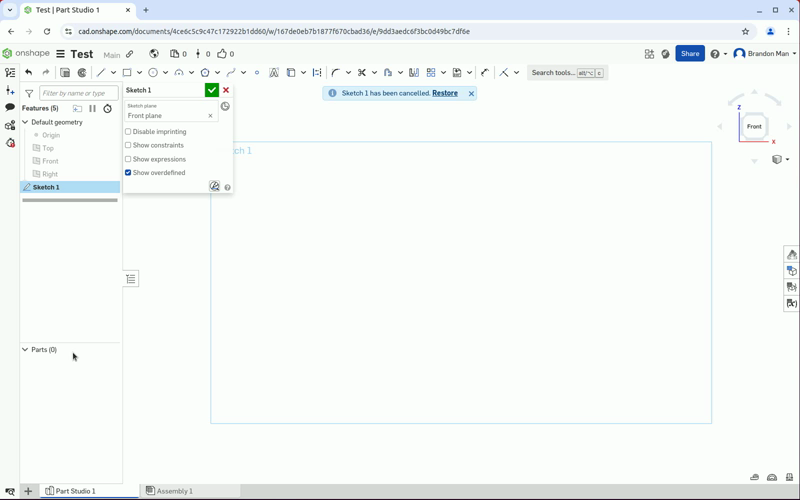
key(y)
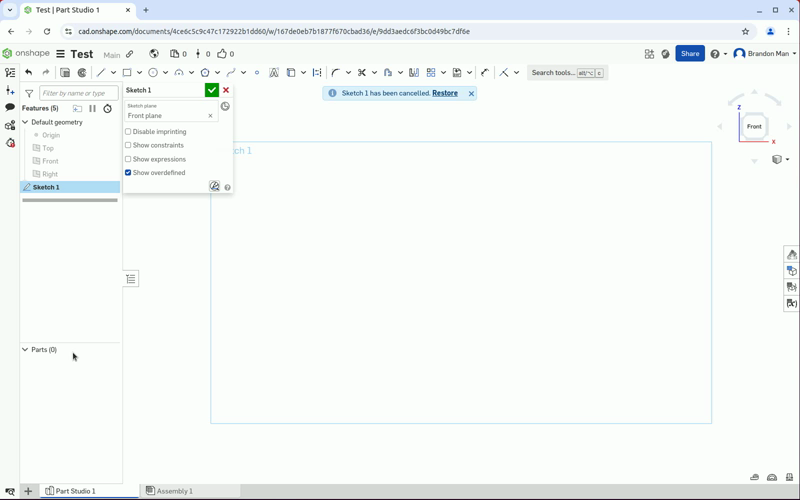
key(l)
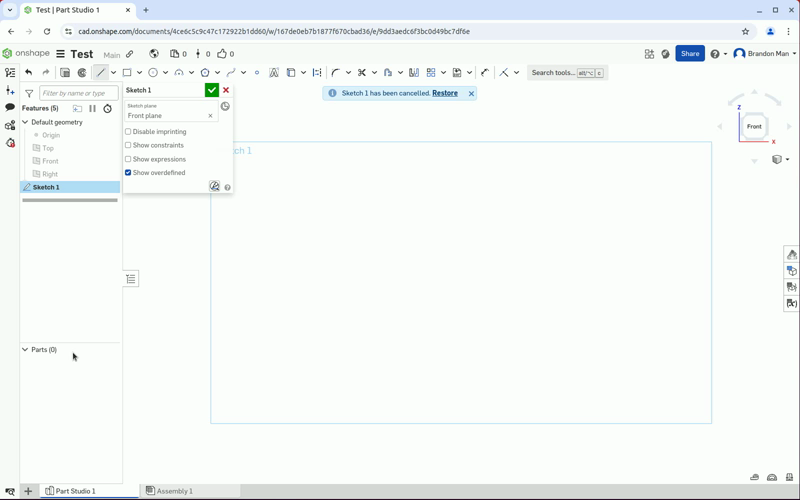
key_down(shift)
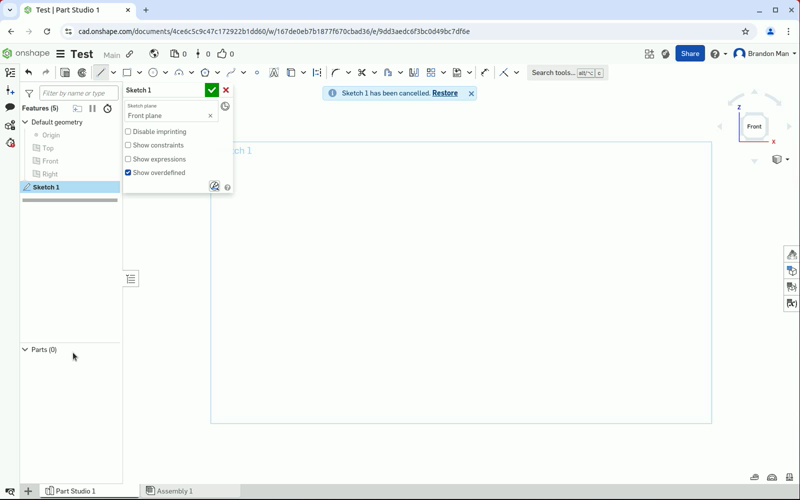
mouse_move(454, 288)
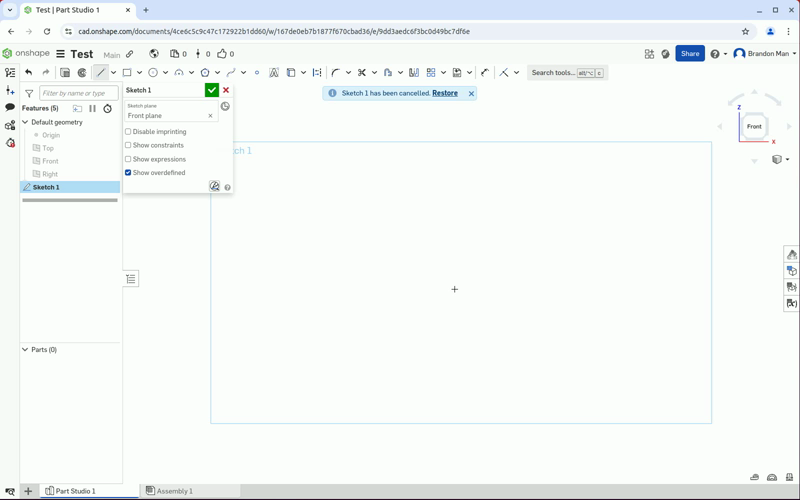
click(454, 288)
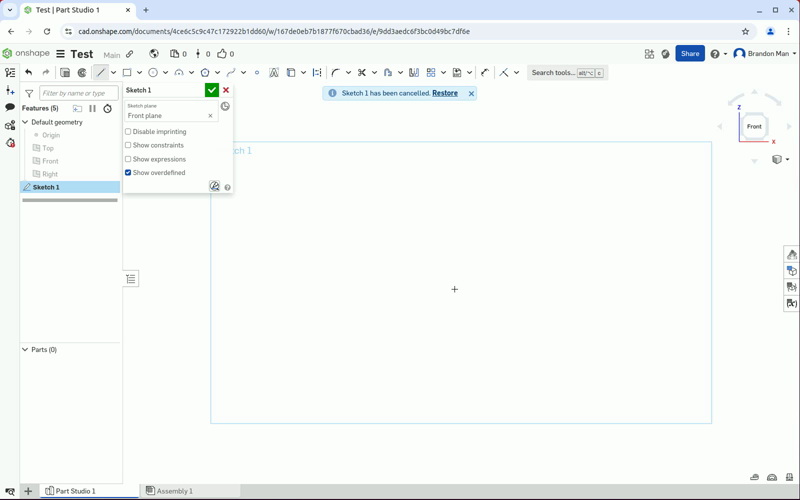
key_up(shift)
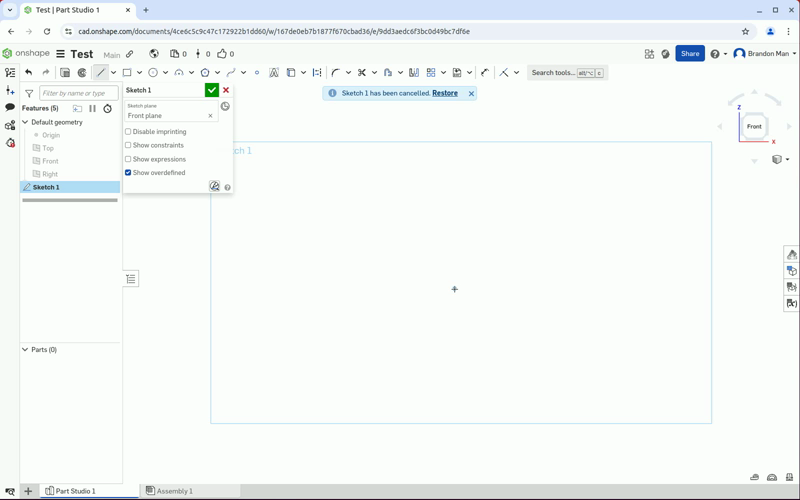
key_down(shift)
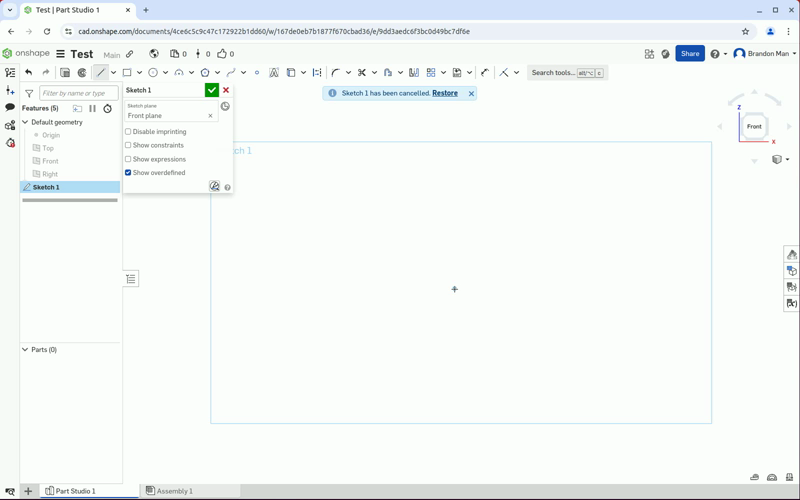
mouse_move(484, 288)
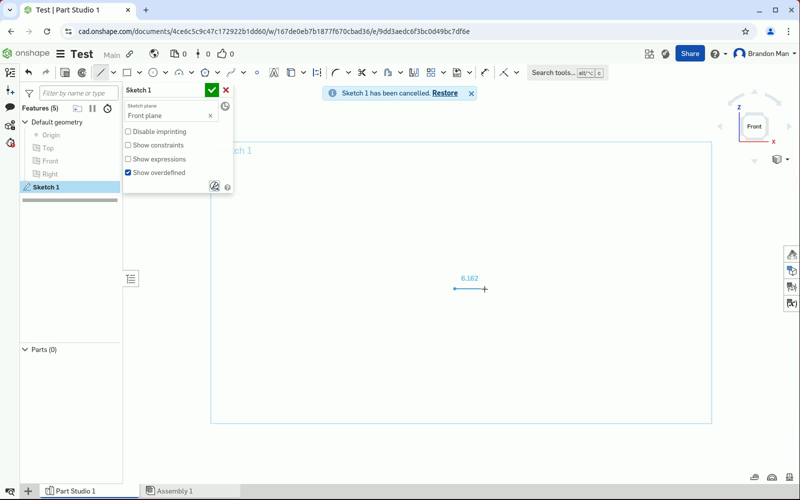
mouse_move(467, 288)
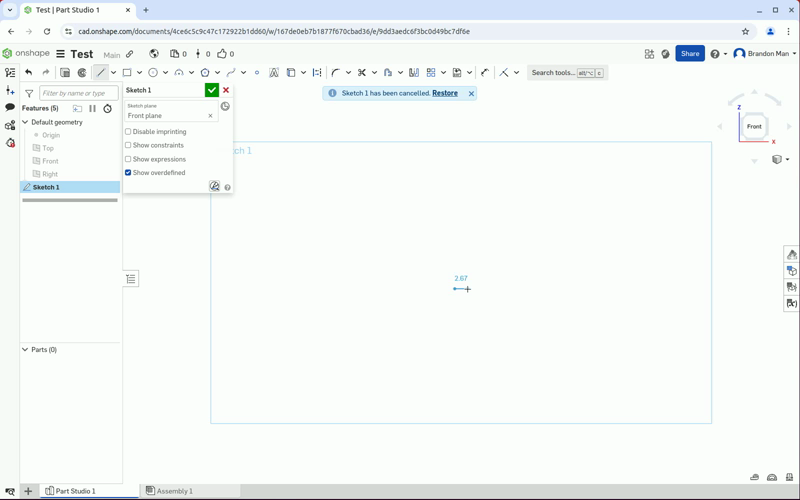
click(467, 288)
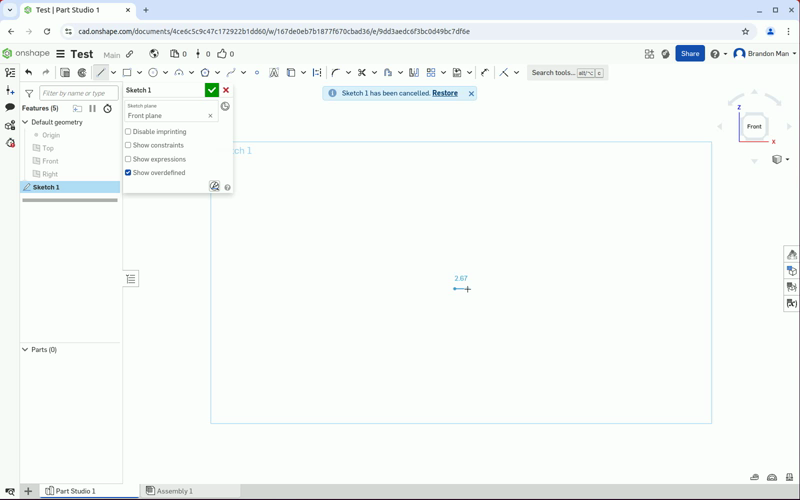
key_up(shift)
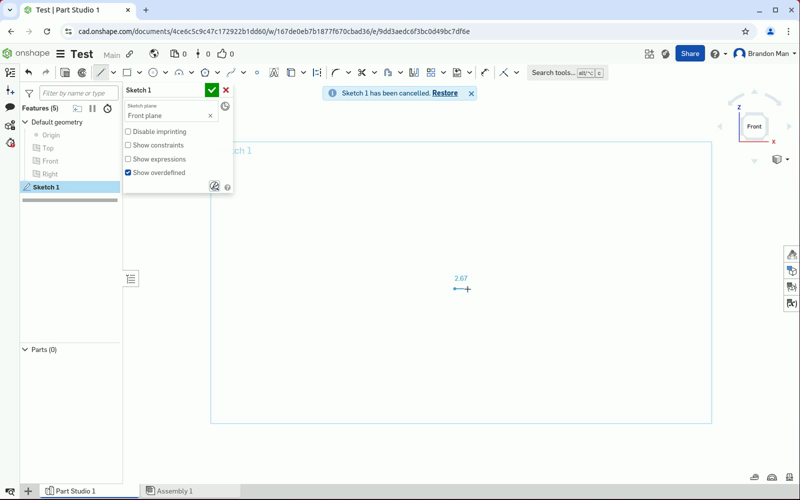
key_down(shift)
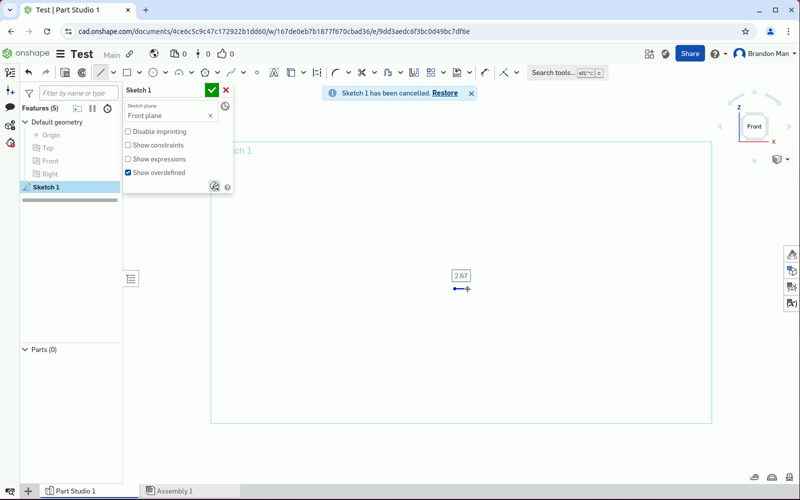
mouse_move(497, 288)
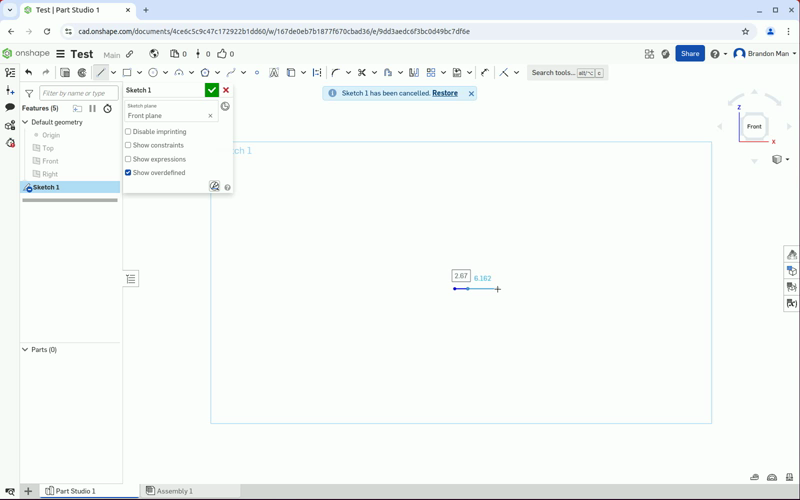
mouse_move(467, 276)
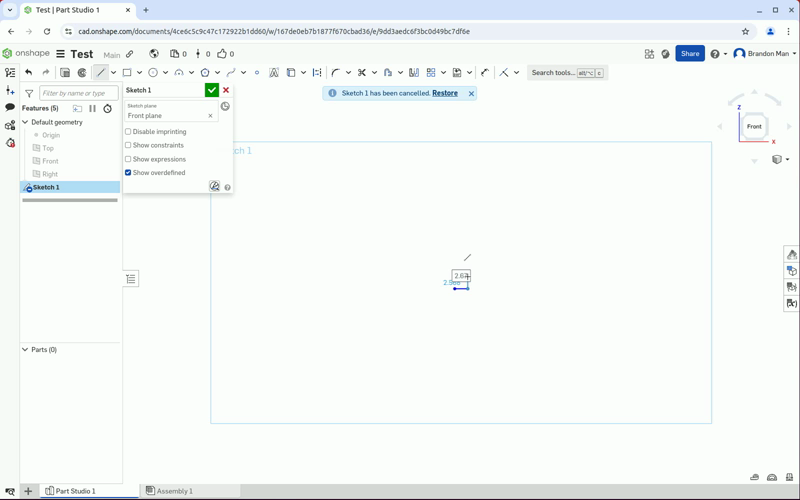
click(467, 276)
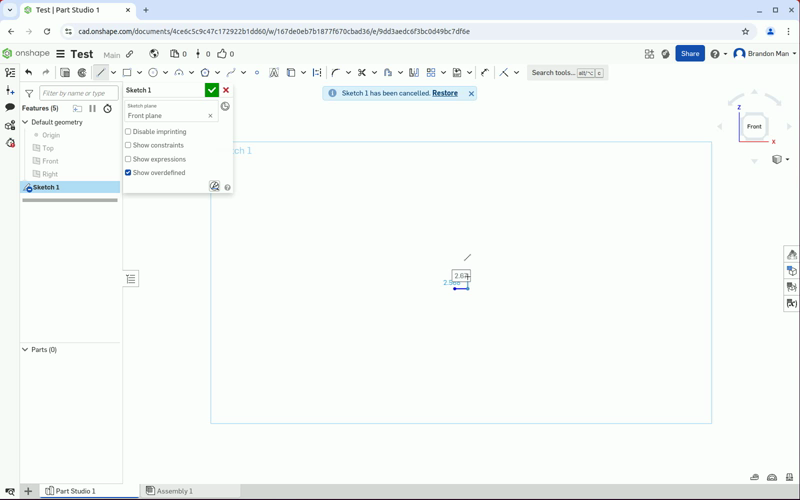
key_up(shift)
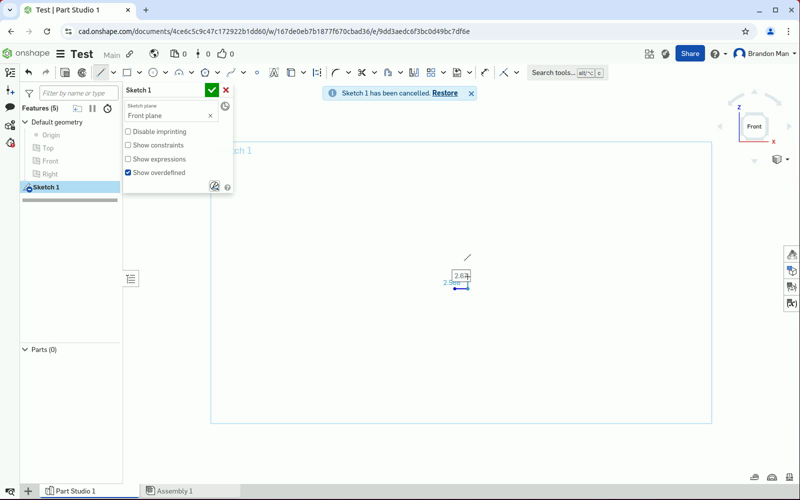
key_down(shift)
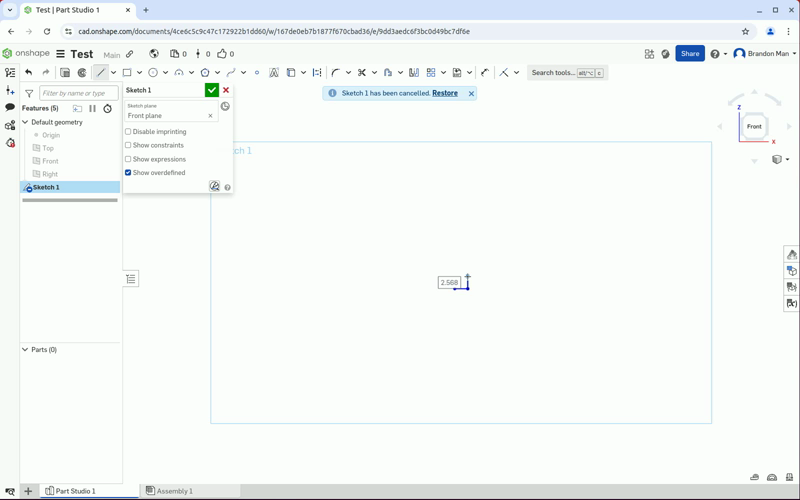
mouse_move(497, 276)
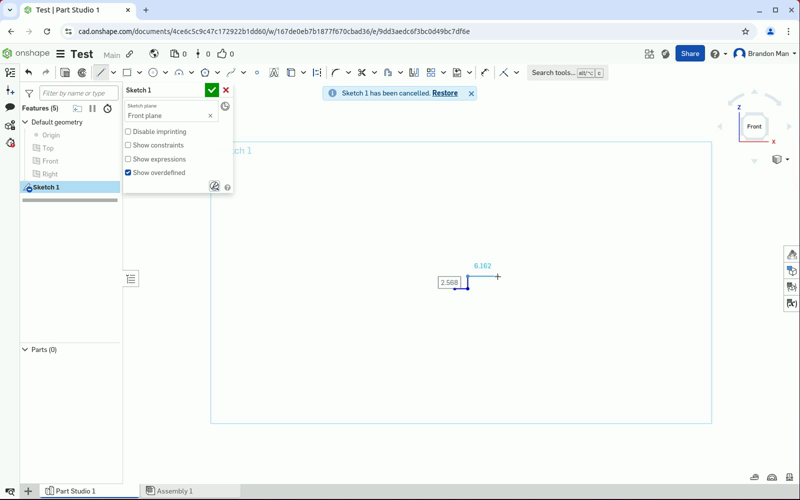
mouse_move(454, 276)
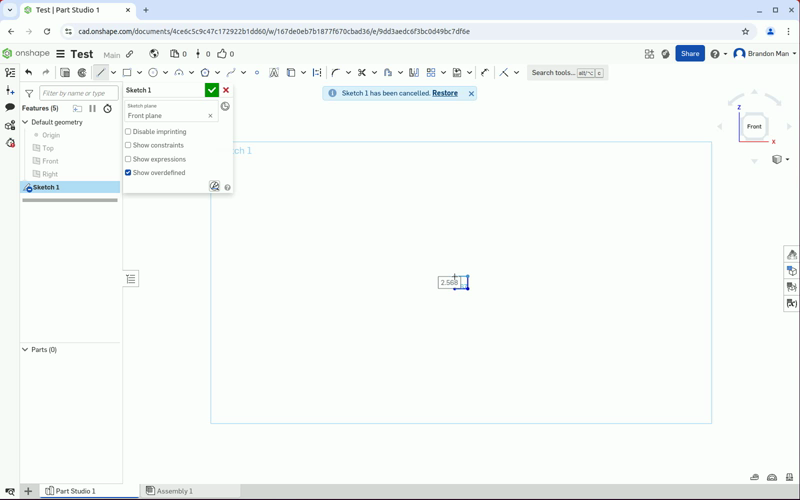
click(454, 276)
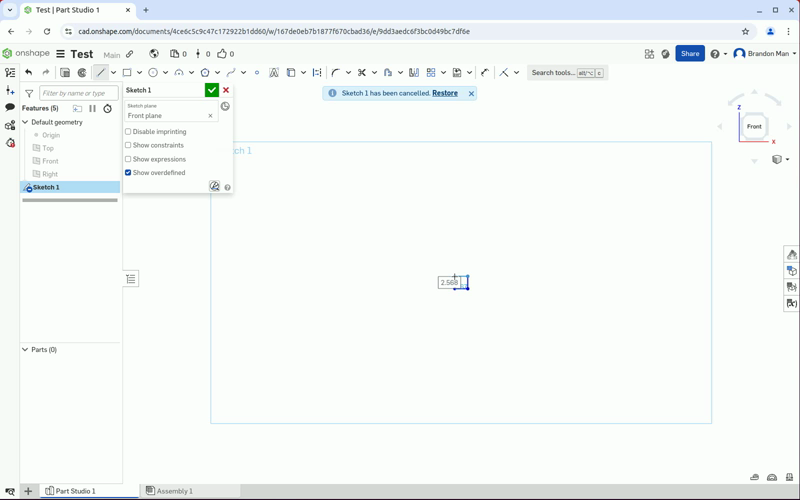
key_up(shift)
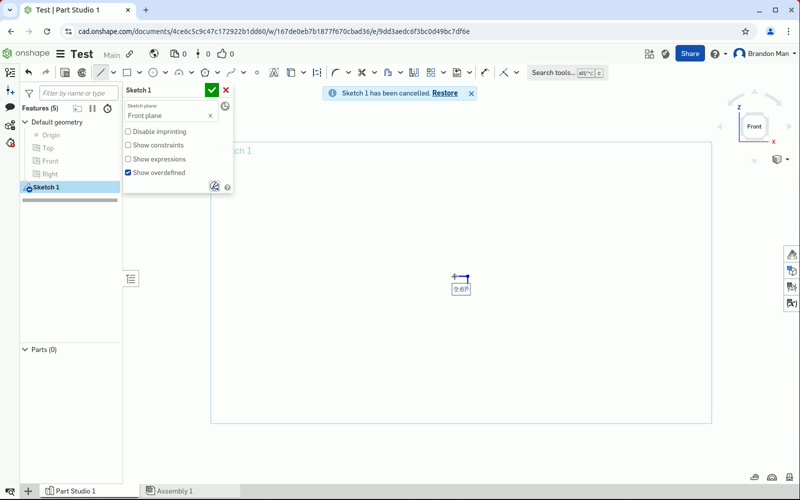
mouse_move(484, 276)
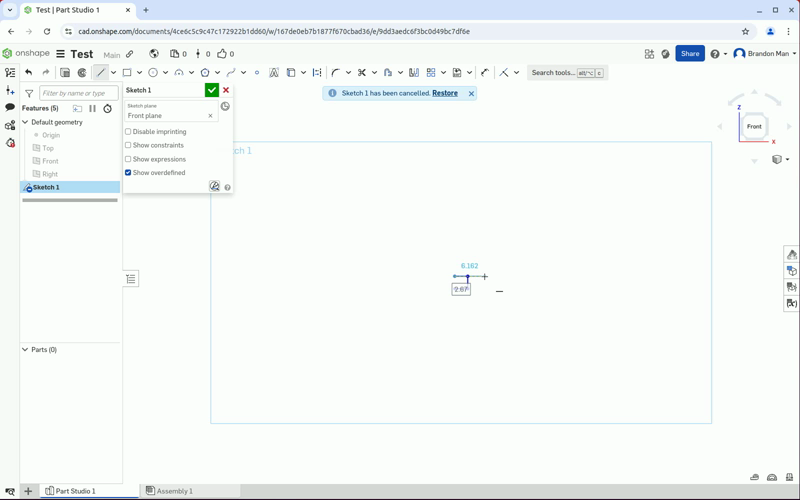
key_down(shift)
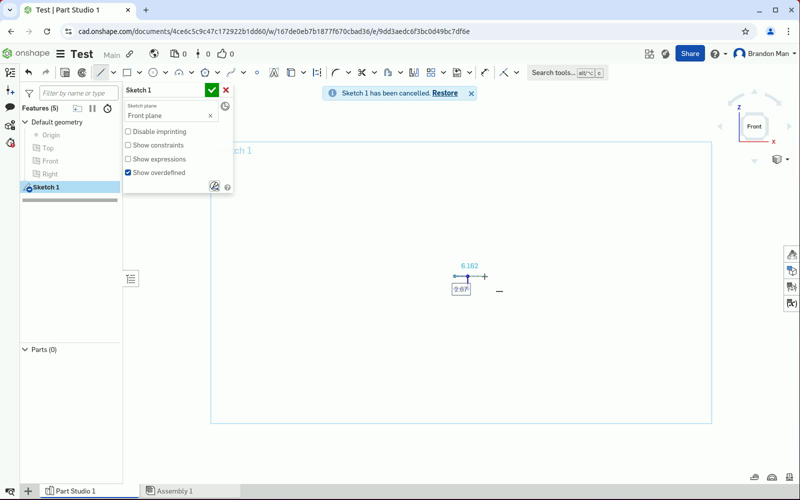
mouse_move(454, 288)
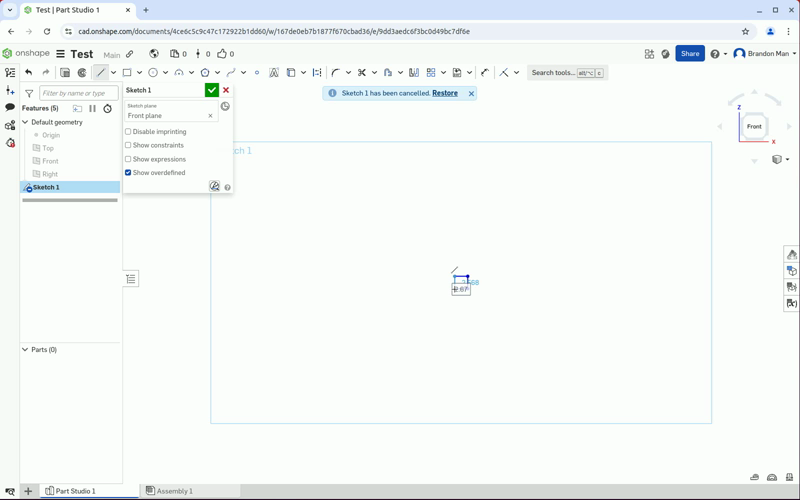
key_up(shift)
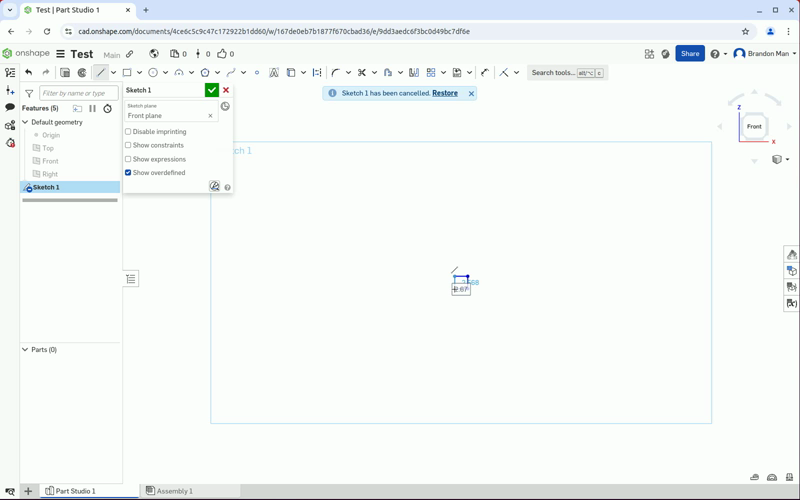
click(454, 288)
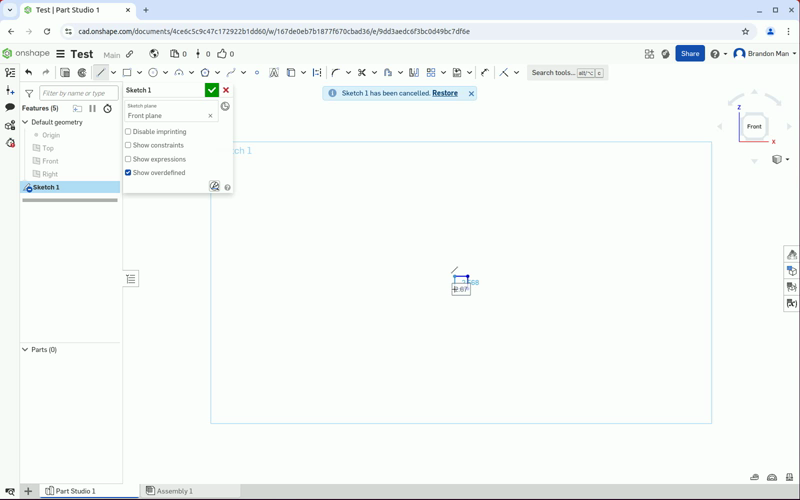
key(esc)
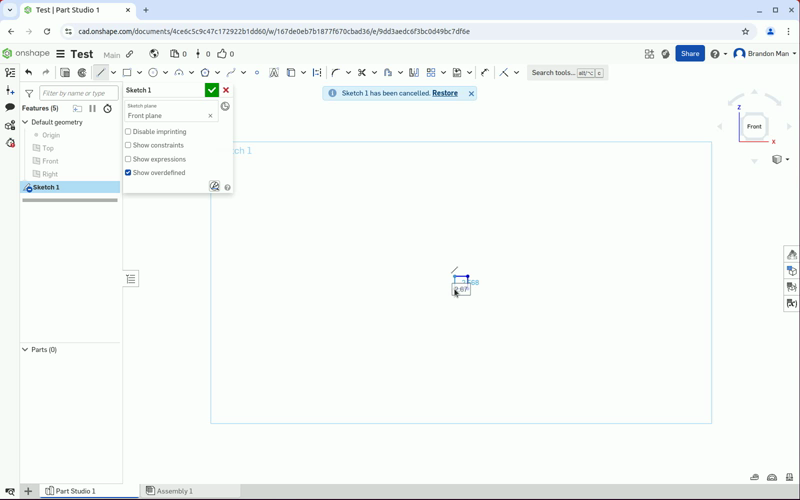
mouse_move(465, 281)
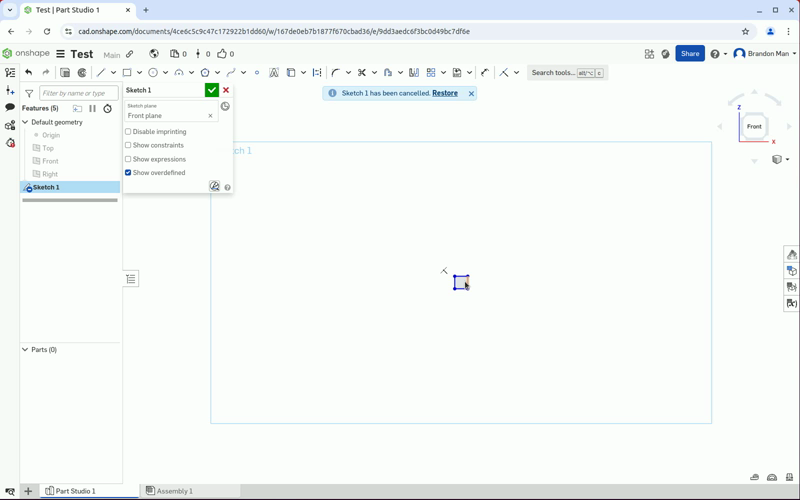
scroll(6)
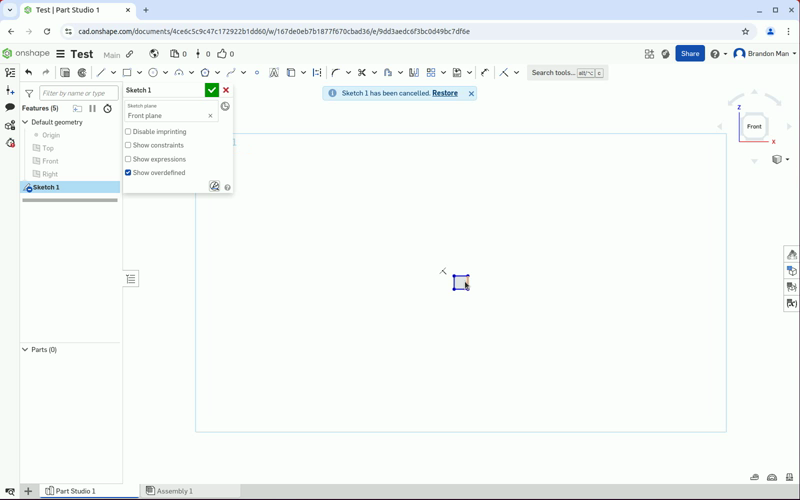
scroll(6)
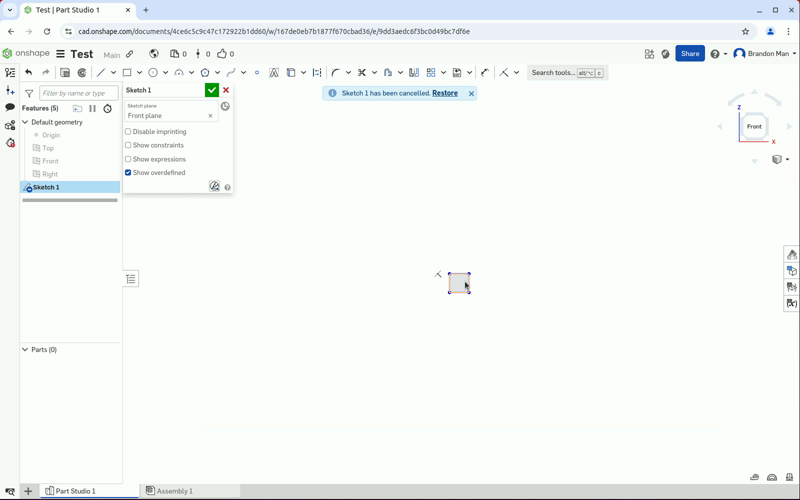
scroll(6)
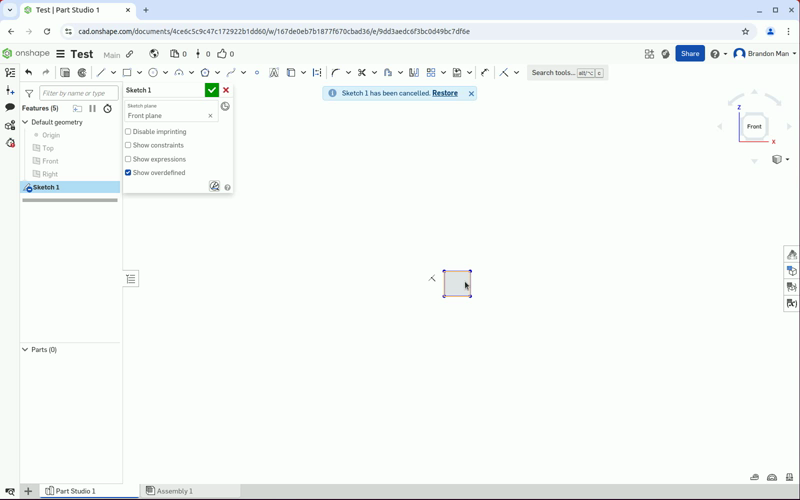
scroll(6)
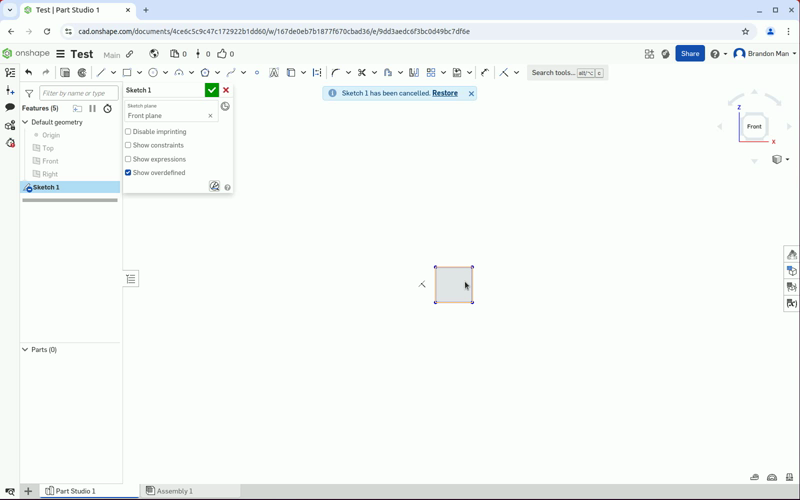
scroll(6)
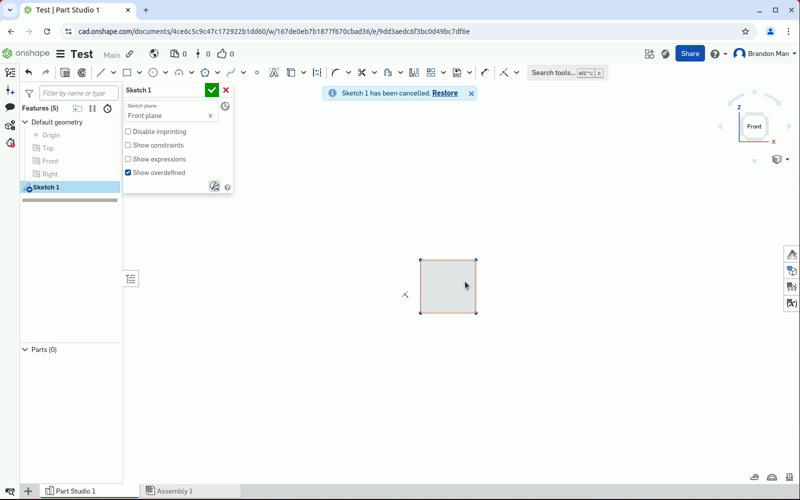
scroll(6)
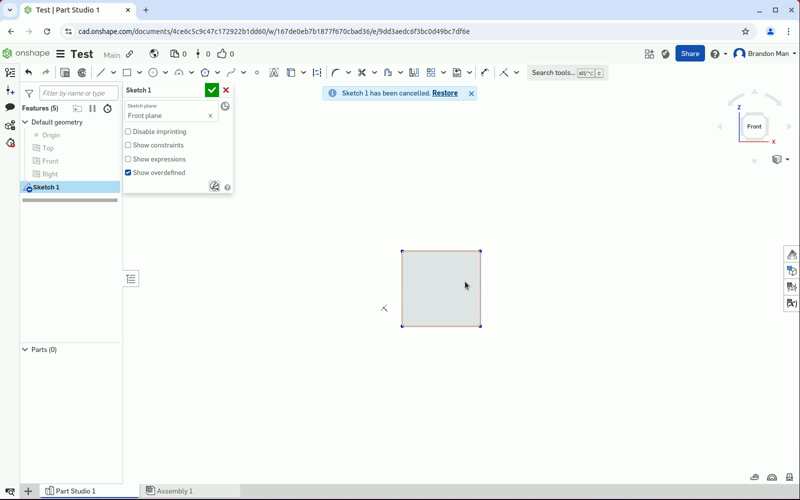
scroll(6)
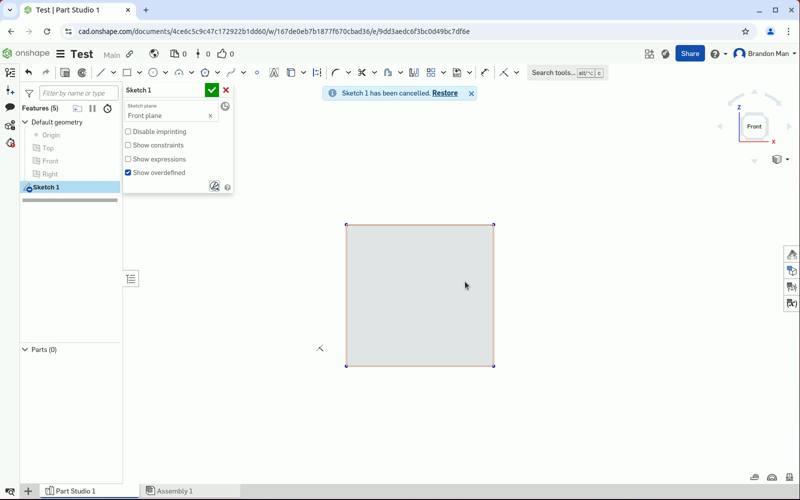
click(465, 281)
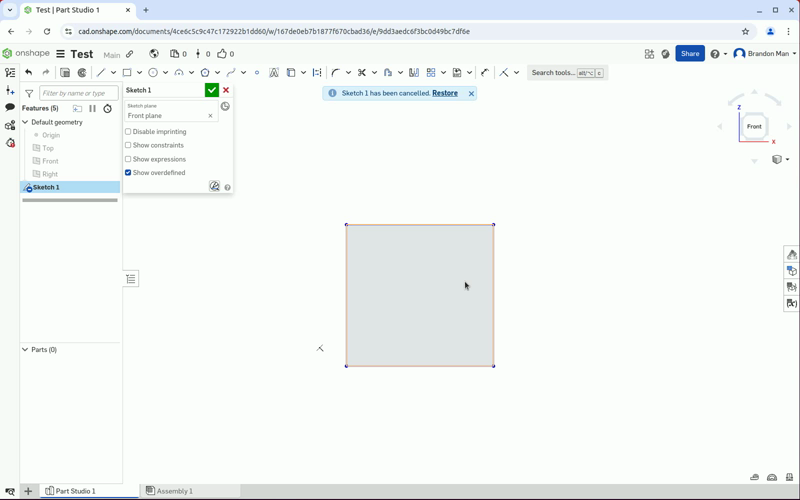
scroll(-6)
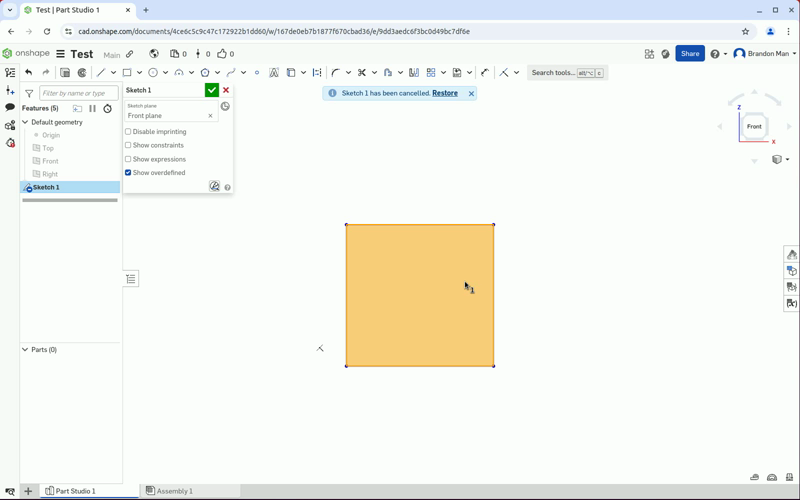
scroll(-6)
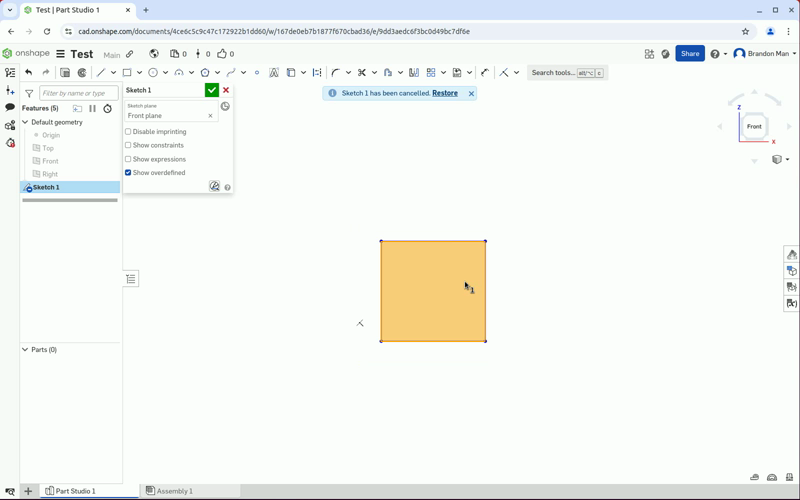
scroll(-6)
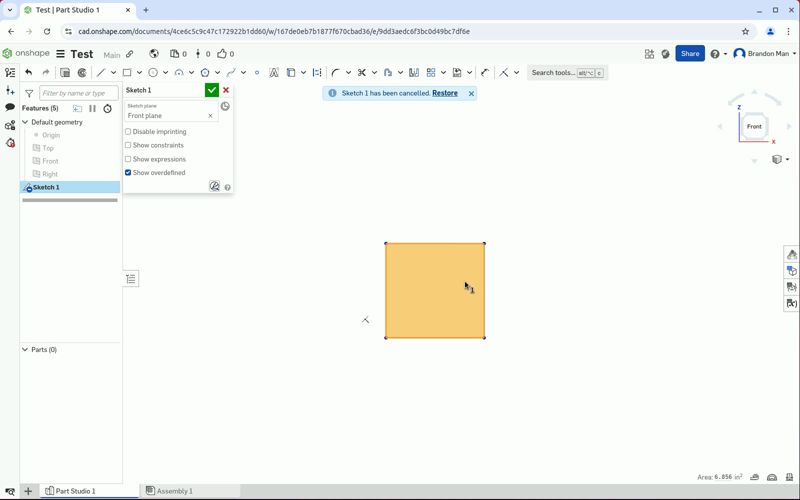
scroll(-6)
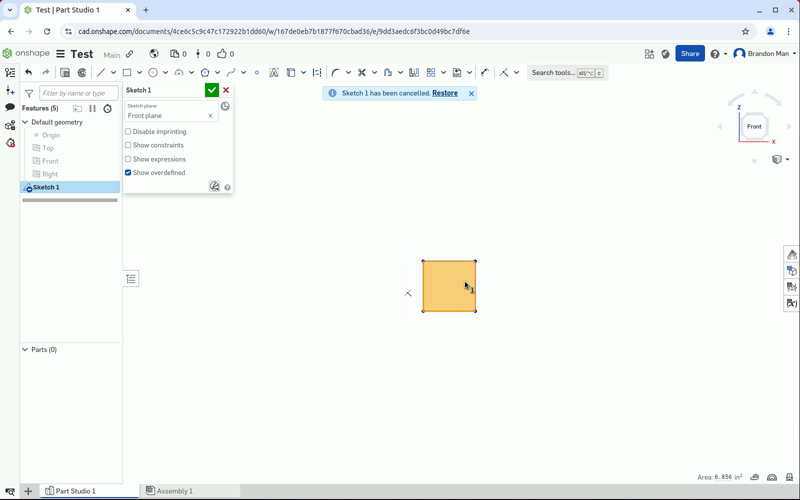
scroll(-6)
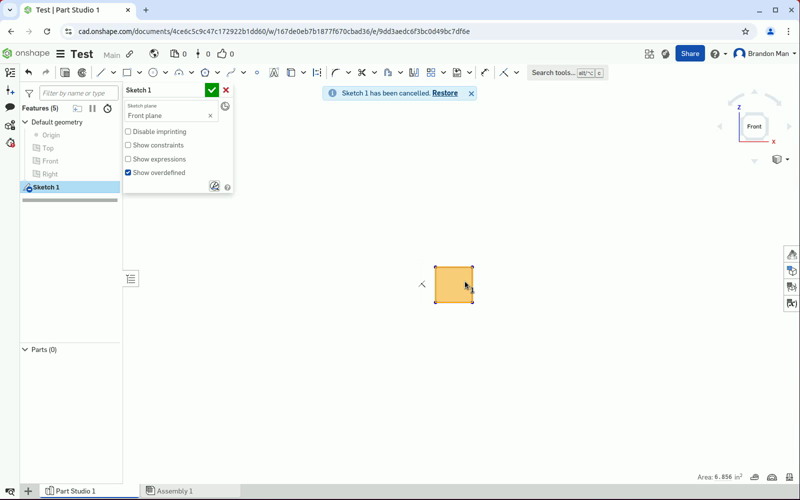
scroll(-6)
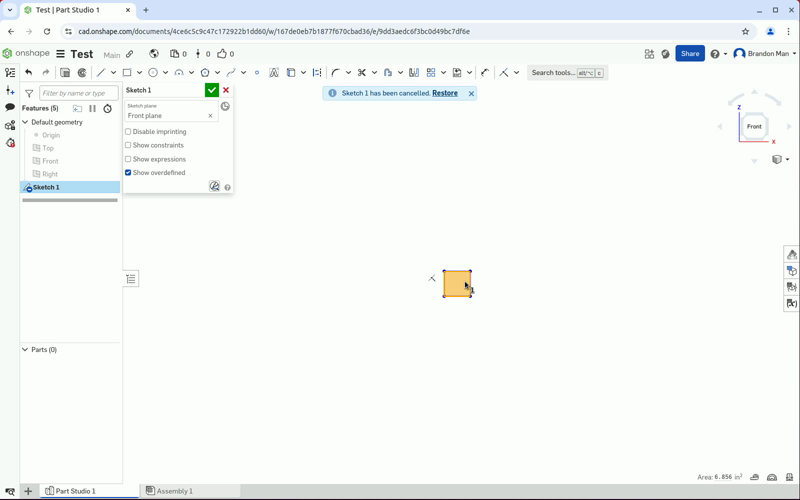
scroll(-6)
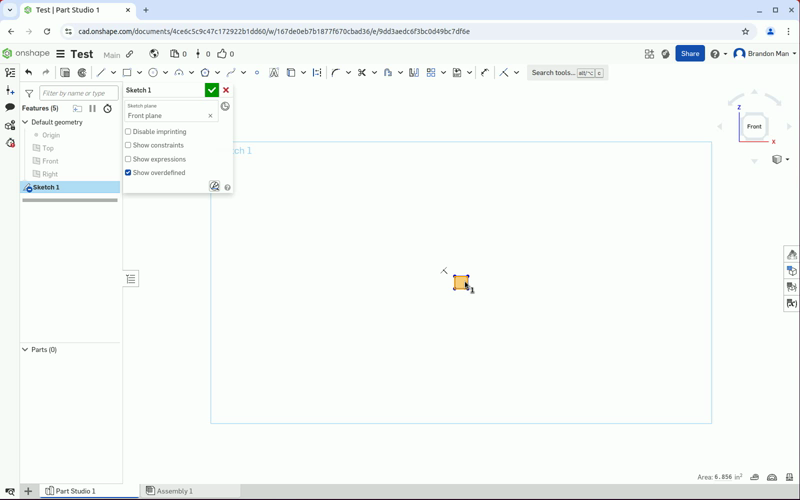
mouse_move(73, 352)
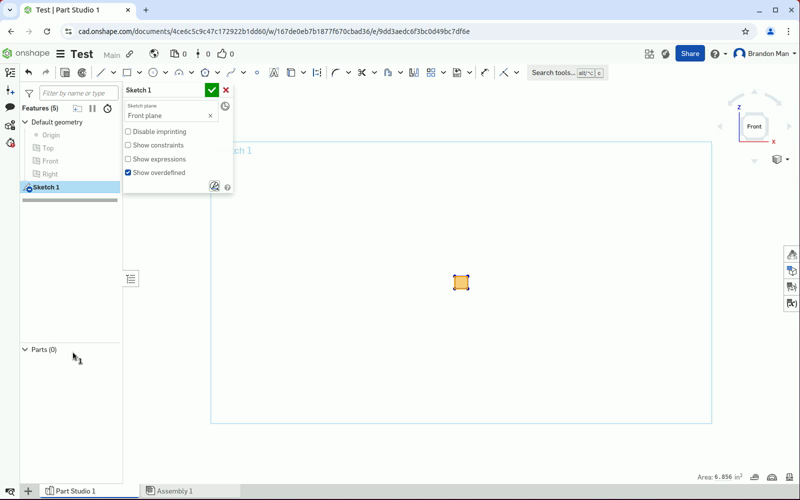
key(shift+y)
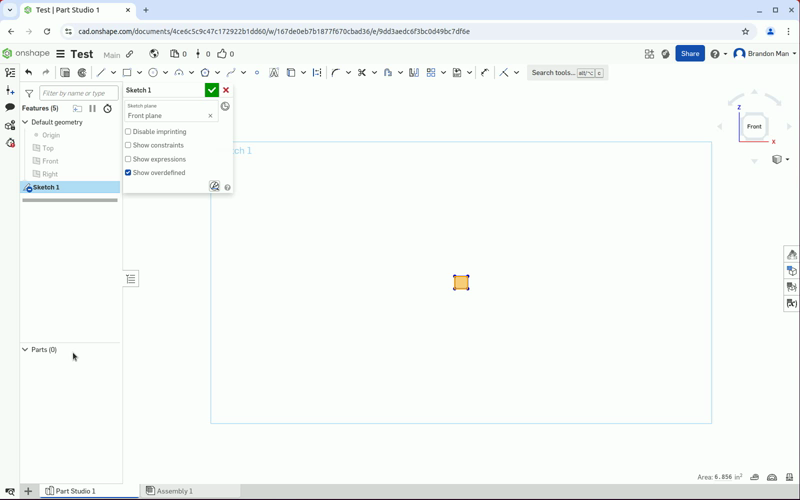
key(shift+e)
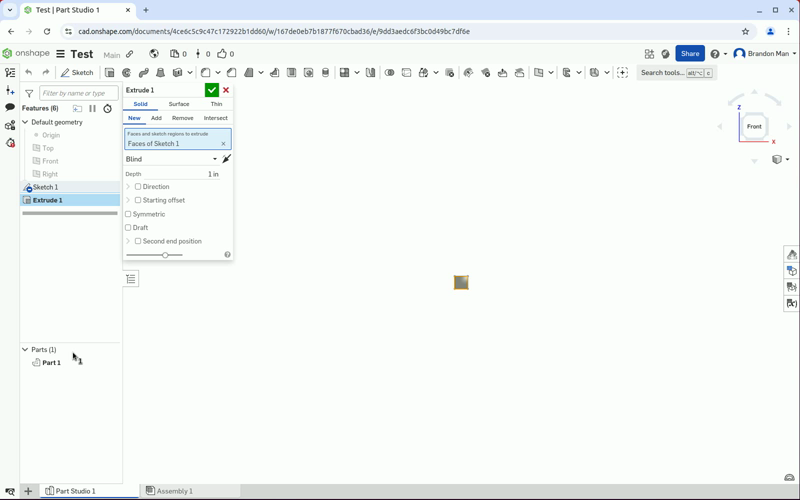
mouse_move(143, 106)
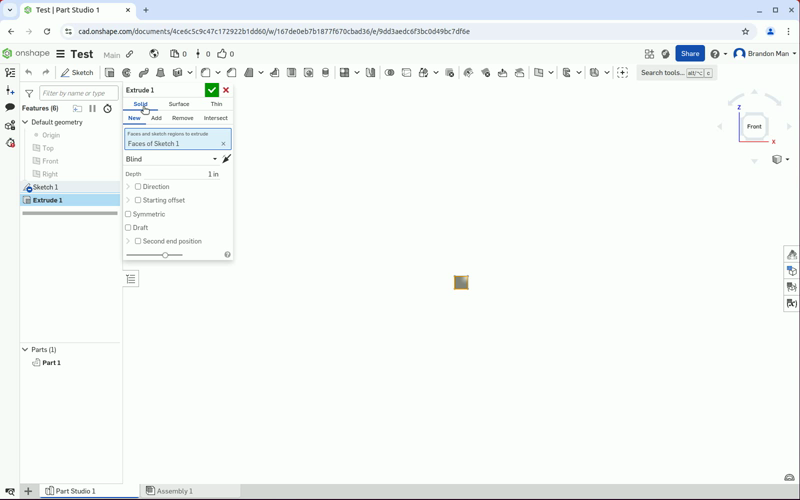
click(143, 106)
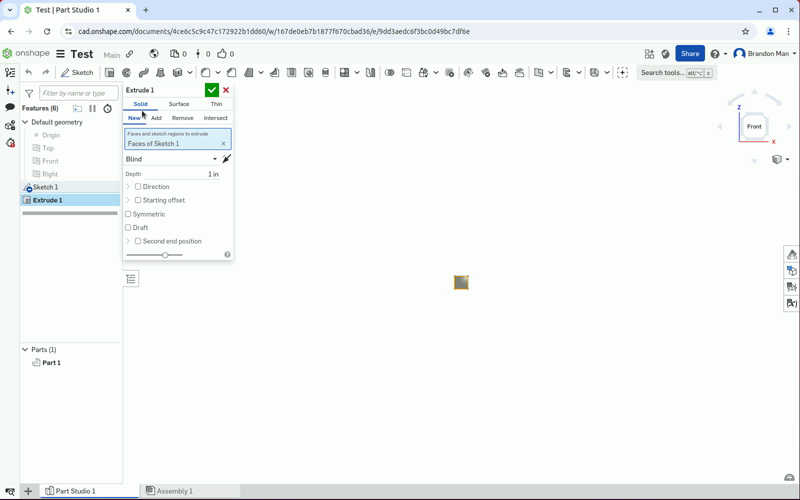
mouse_move(137, 120)
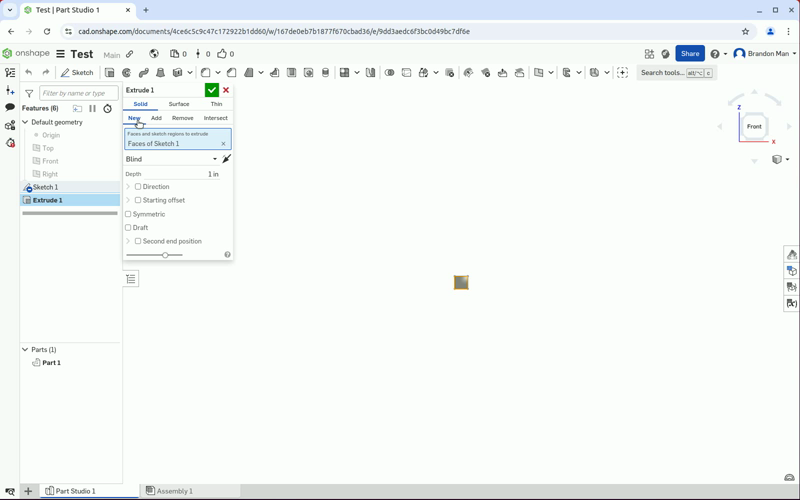
click(137, 120)
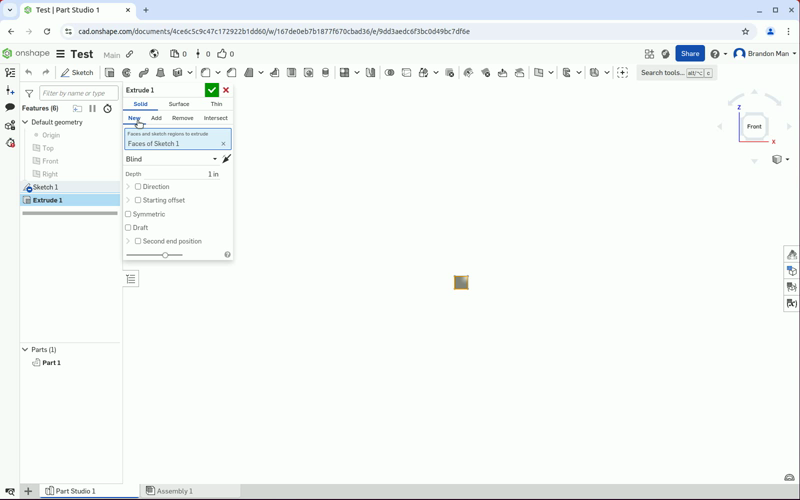
key(tab, 4)
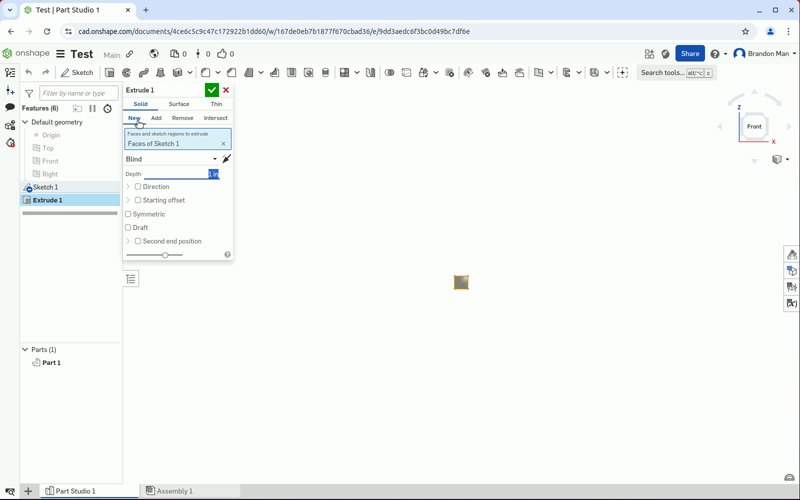
text(23.108)
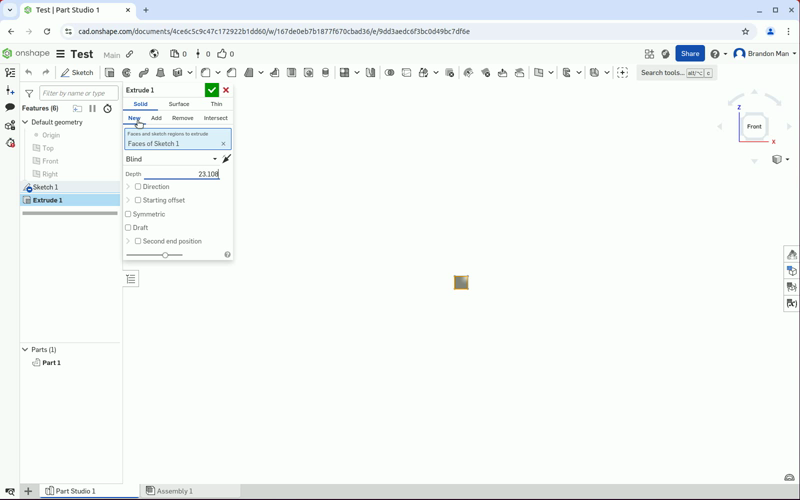
key(enter)
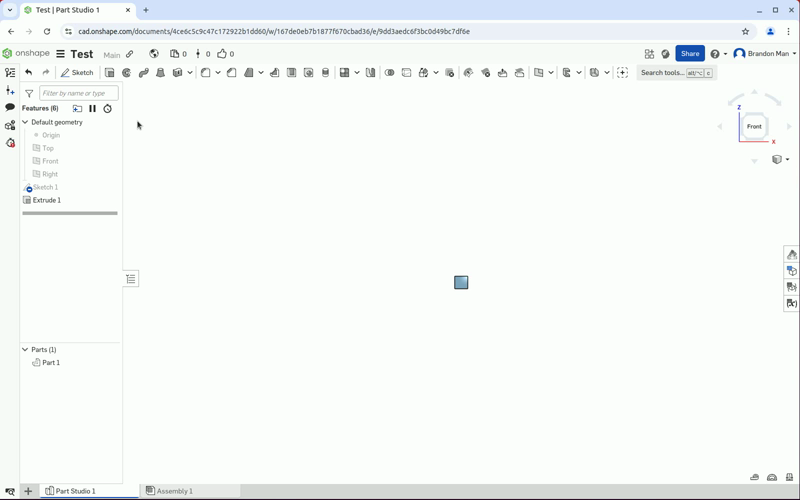
key(shift+h)
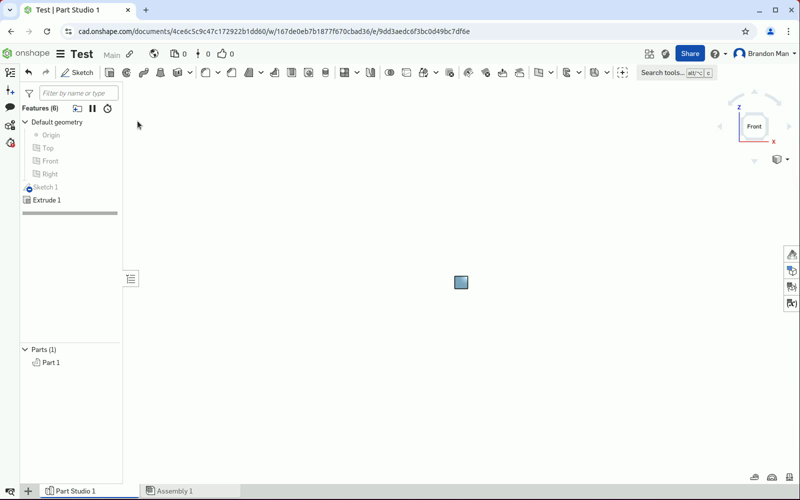
key(shift+h)
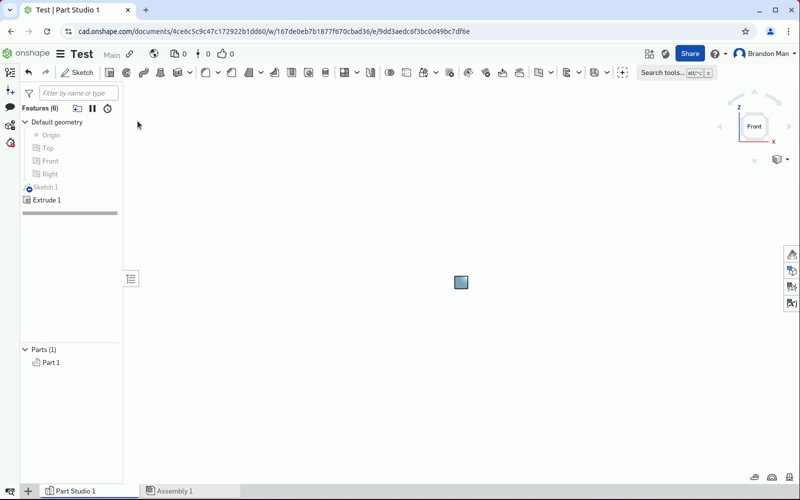
mouse_move(73, 189)
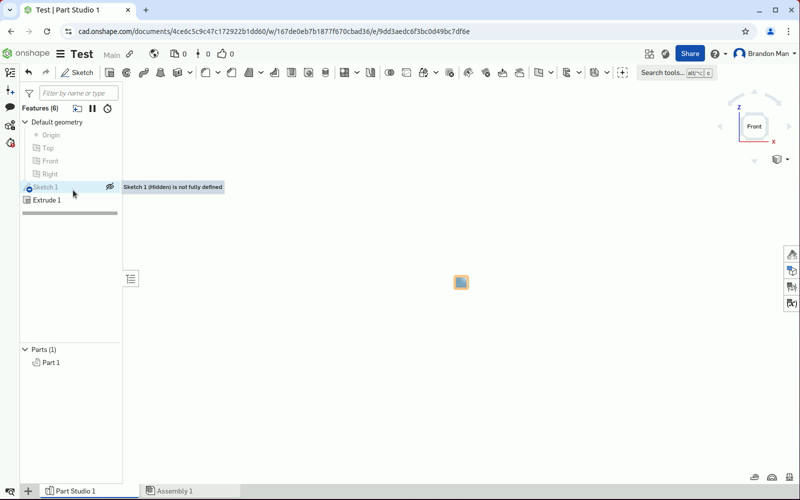
click(73, 189)
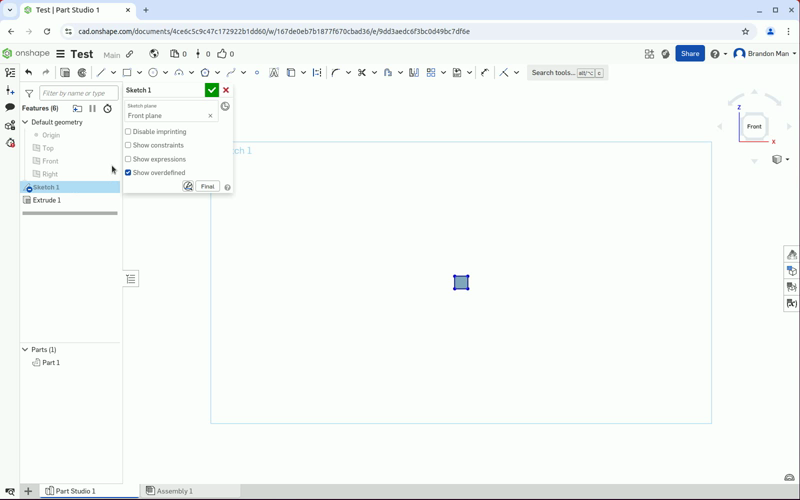
mouse_move(229, 92)
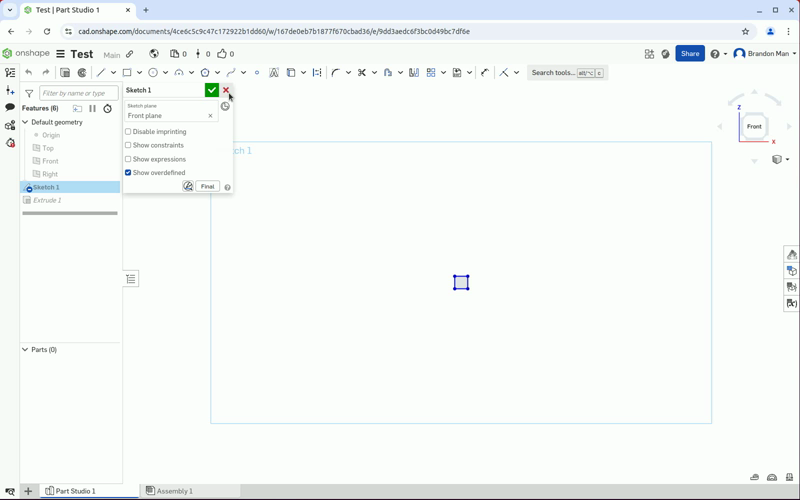
click(229, 92)
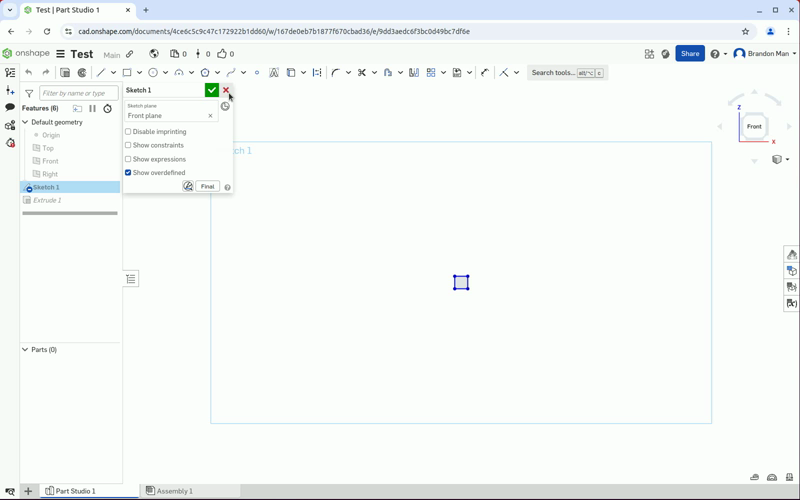
key(shift+s)
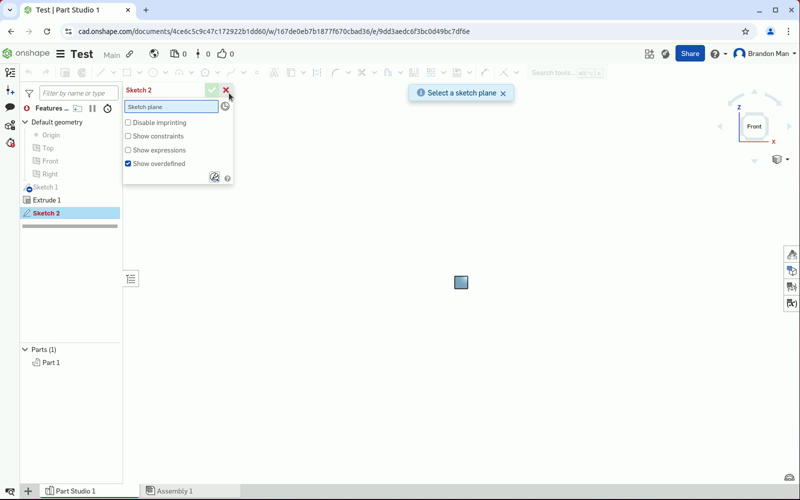
mouse_move(73, 163)
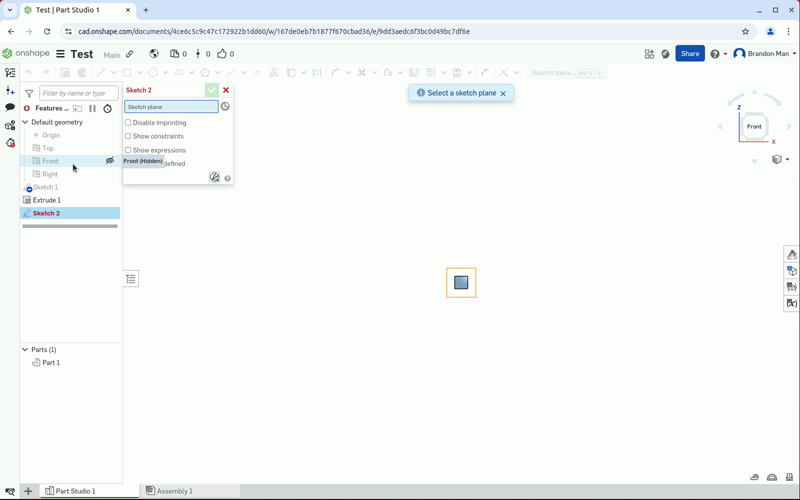
click(73, 163)
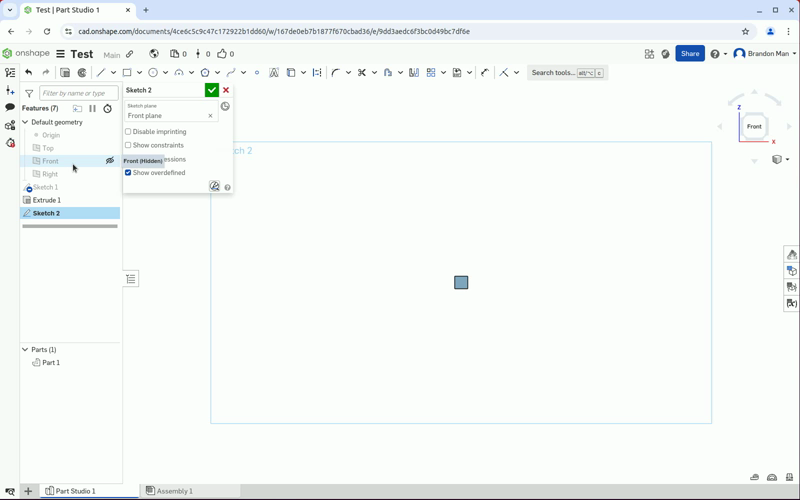
mouse_move(73, 352)
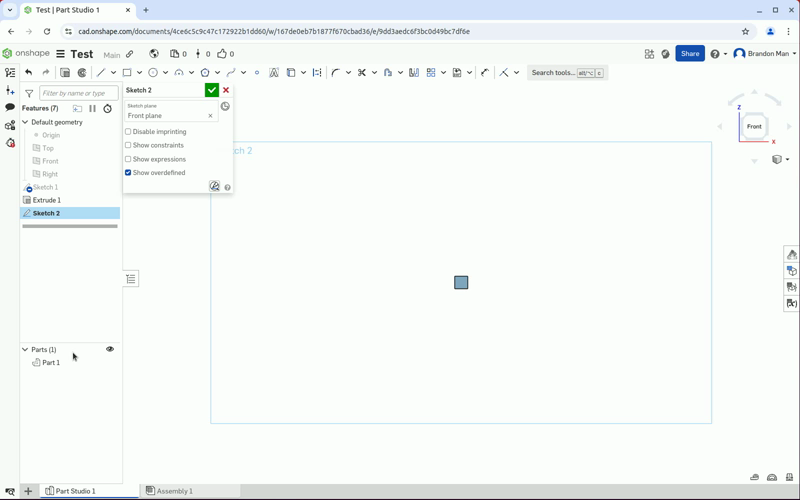
key(y)
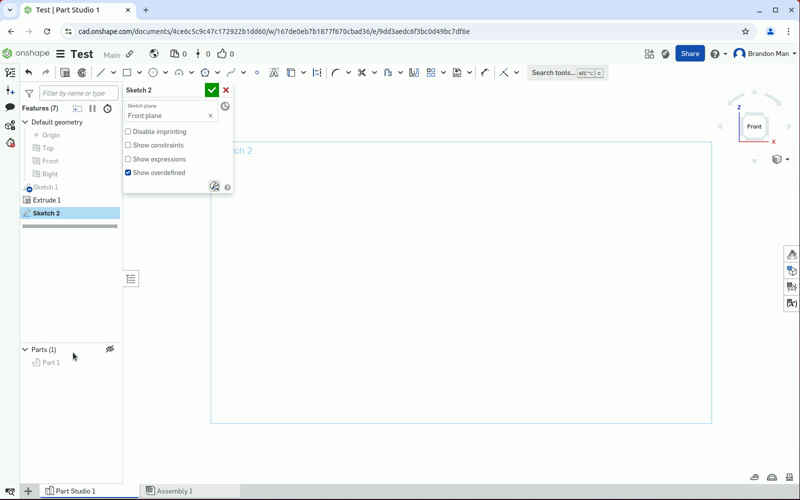
key(l)
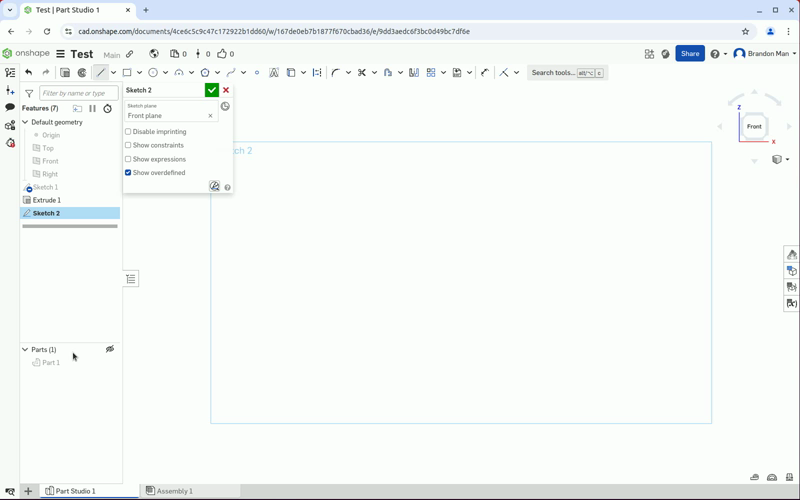
key_down(shift)
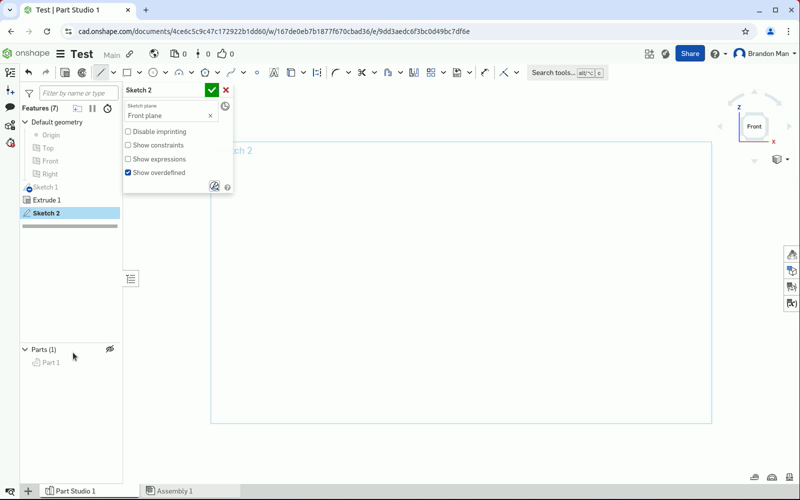
mouse_move(454, 288)
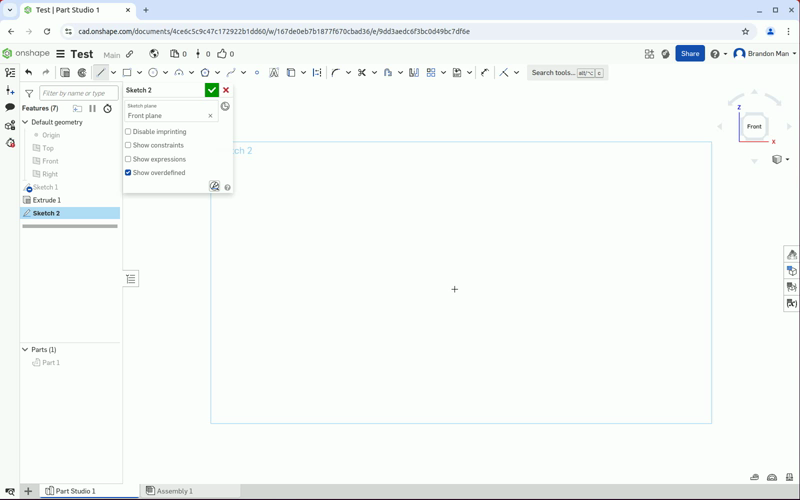
click(454, 288)
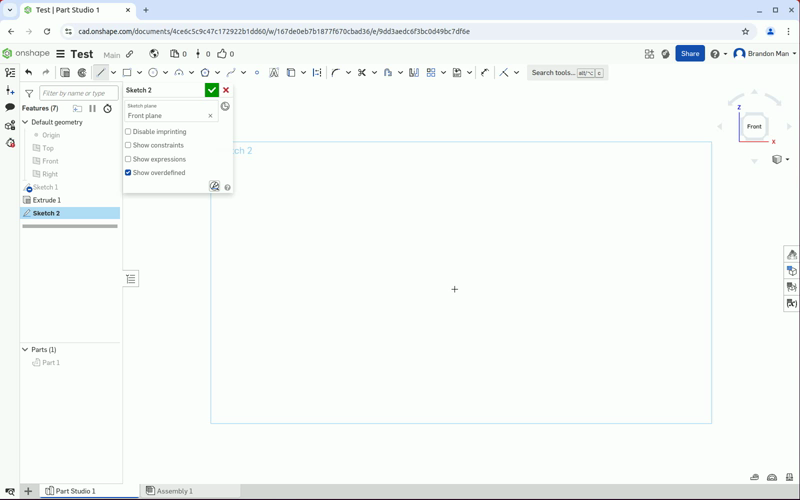
key_up(shift)
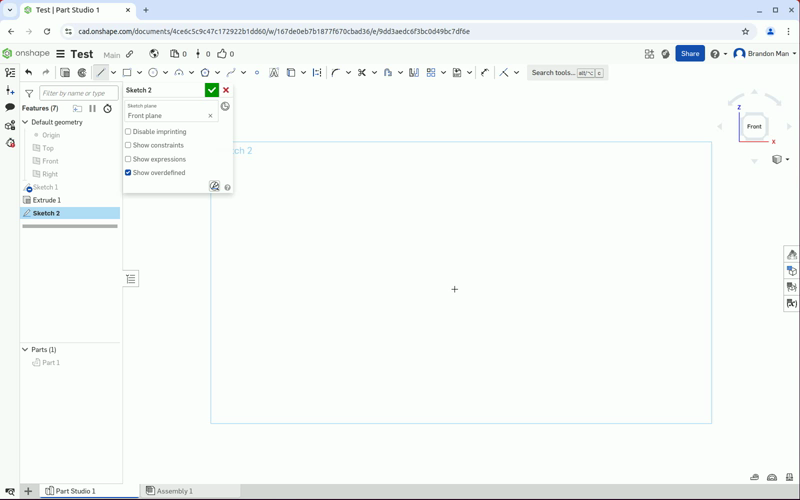
key_down(shift)
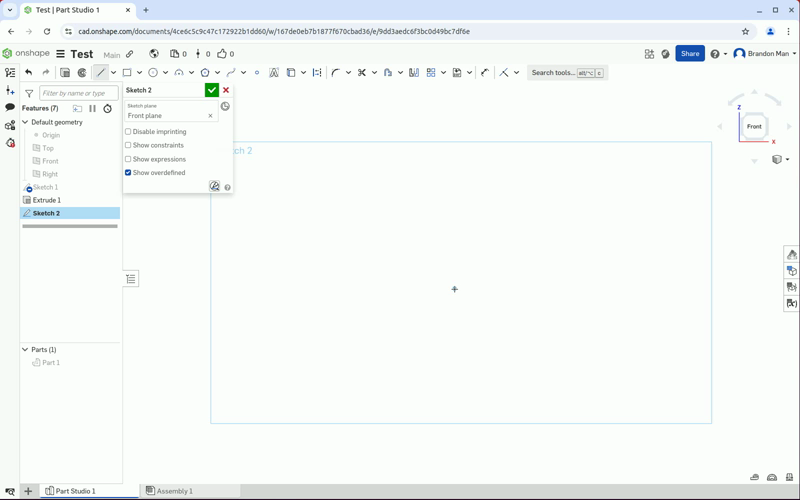
mouse_move(484, 288)
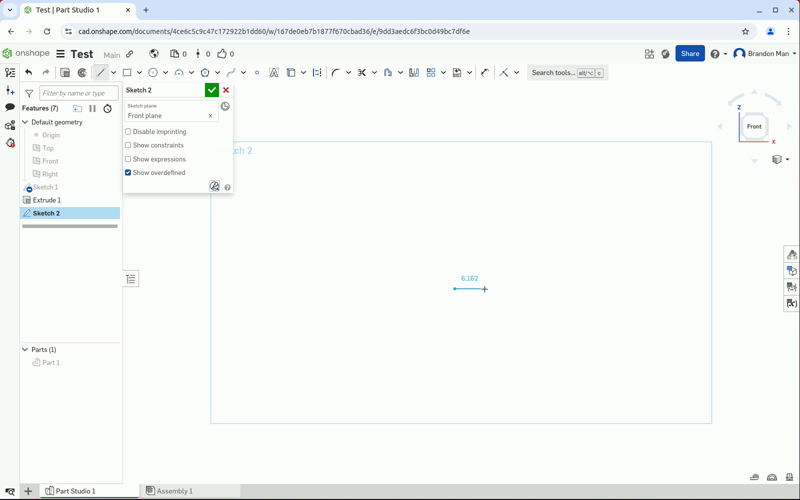
mouse_move(467, 288)
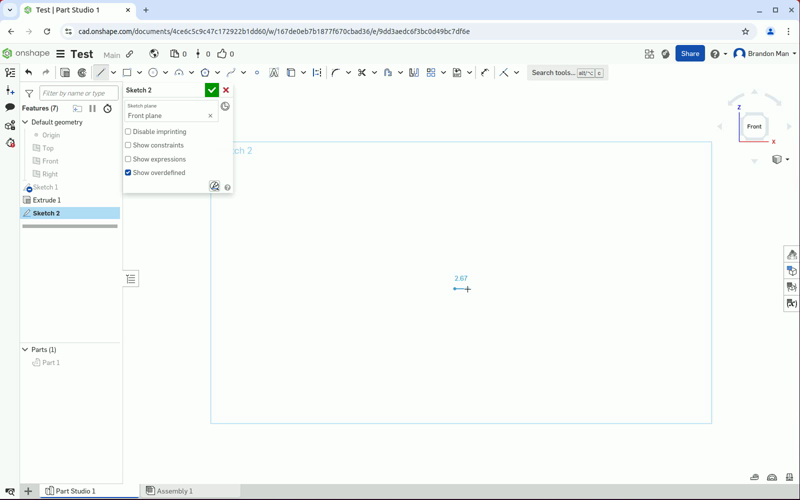
click(467, 288)
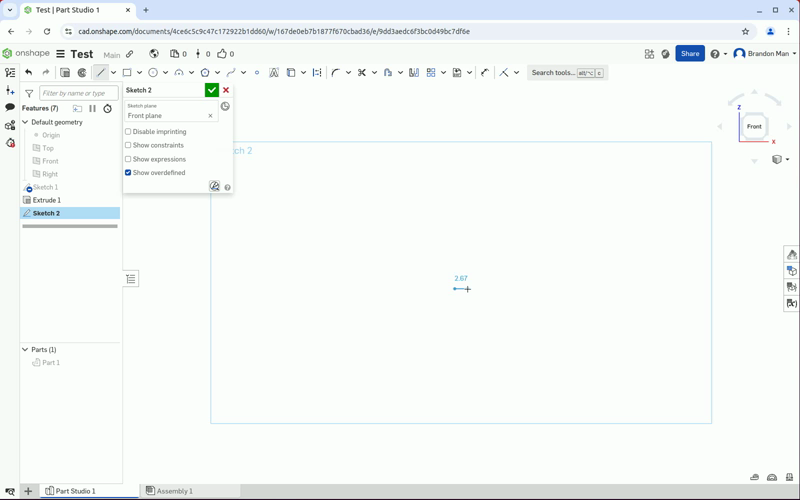
key_up(shift)
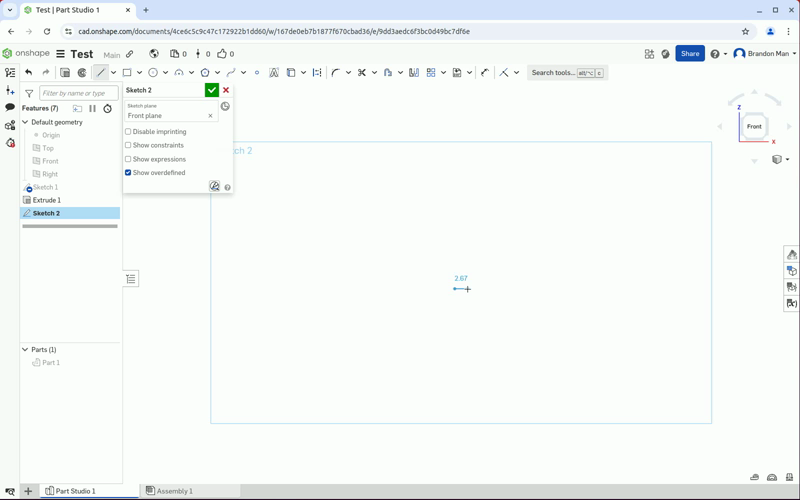
key_down(shift)
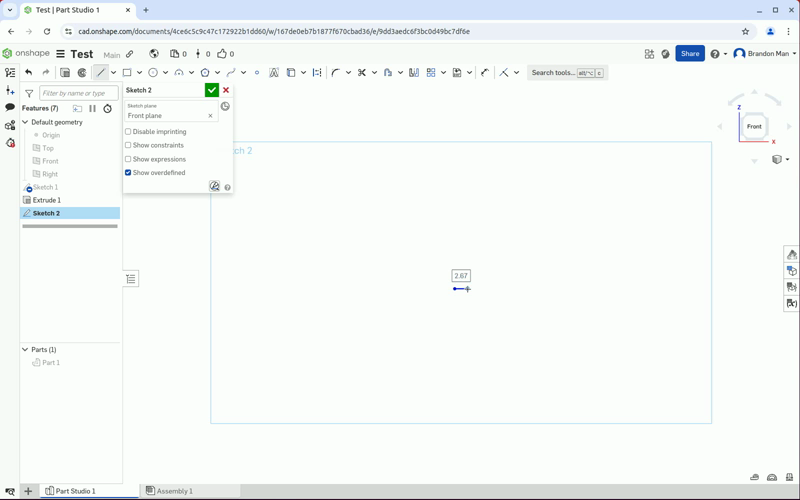
mouse_move(497, 288)
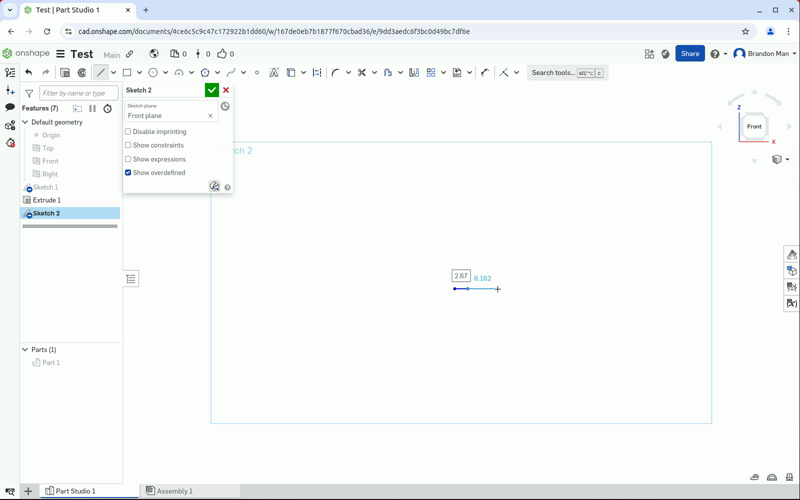
mouse_move(467, 276)
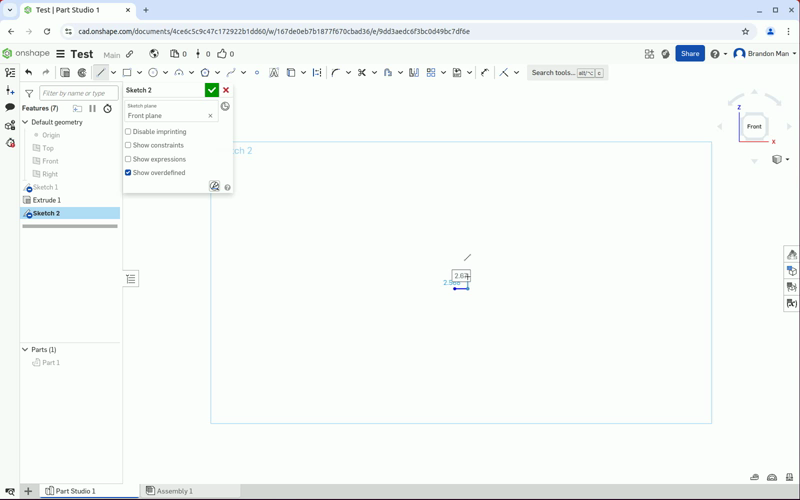
click(467, 276)
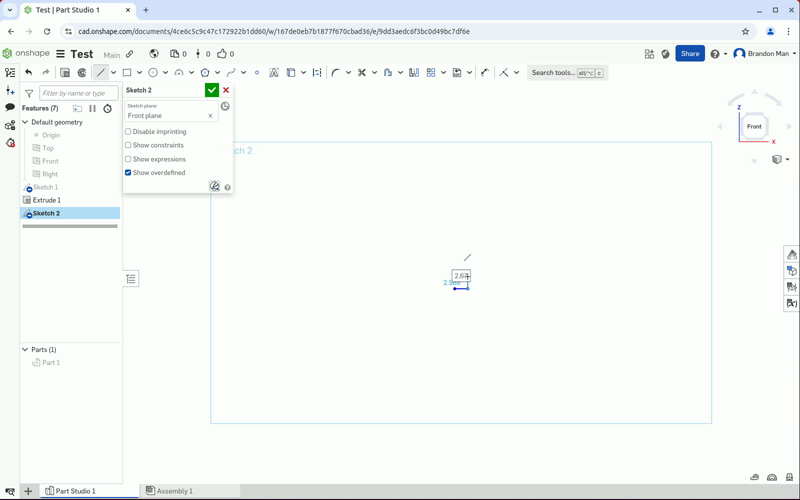
key_up(shift)
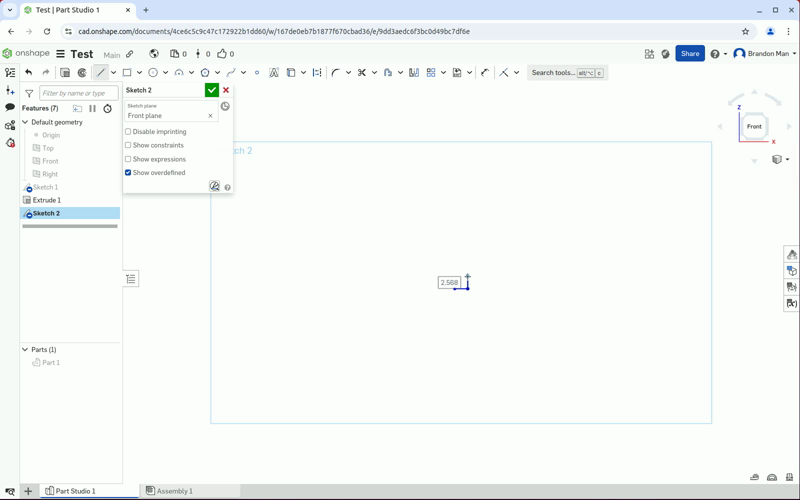
key_down(shift)
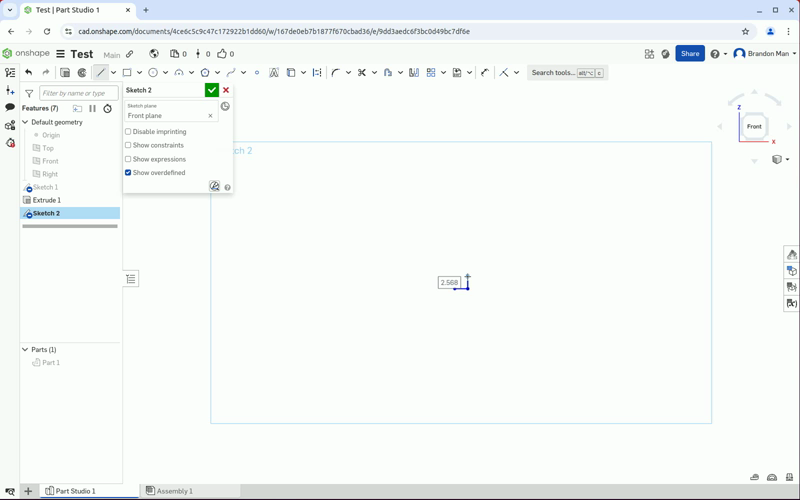
mouse_move(497, 276)
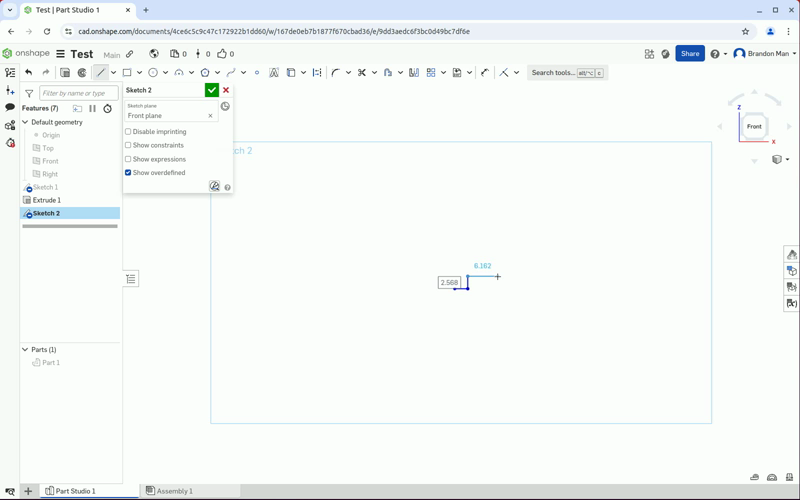
mouse_move(454, 276)
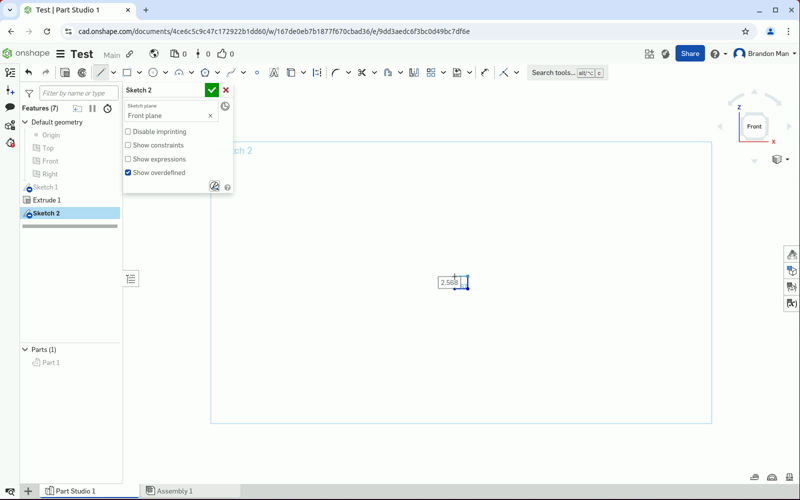
click(454, 276)
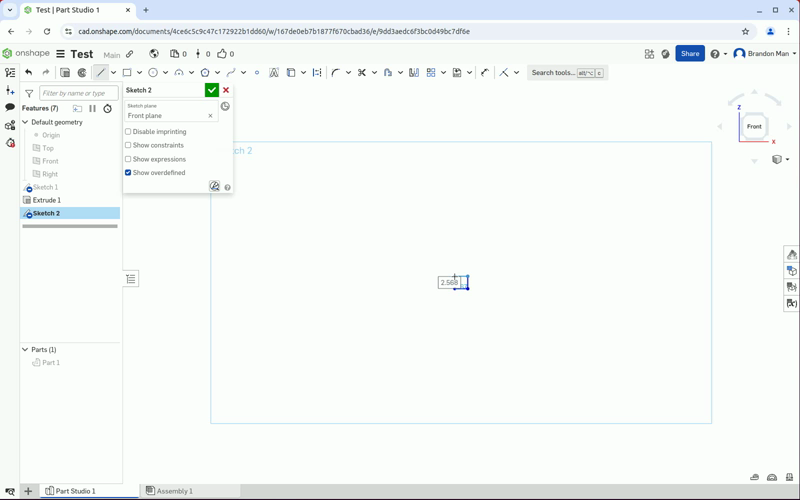
key_up(shift)
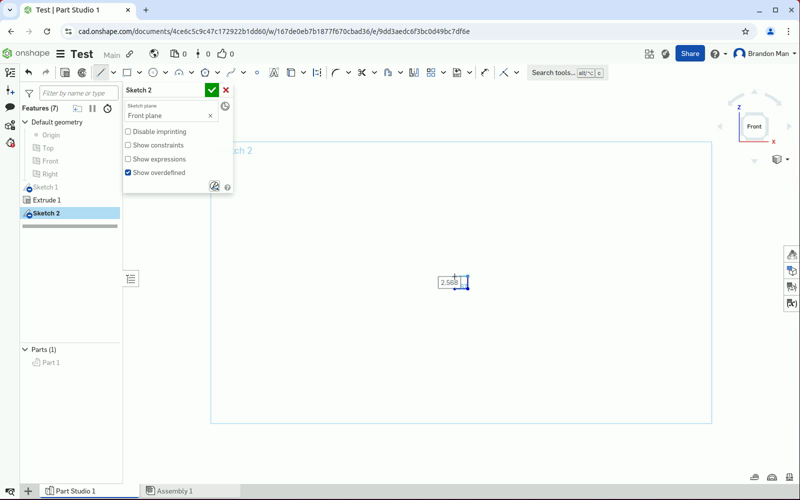
mouse_move(484, 276)
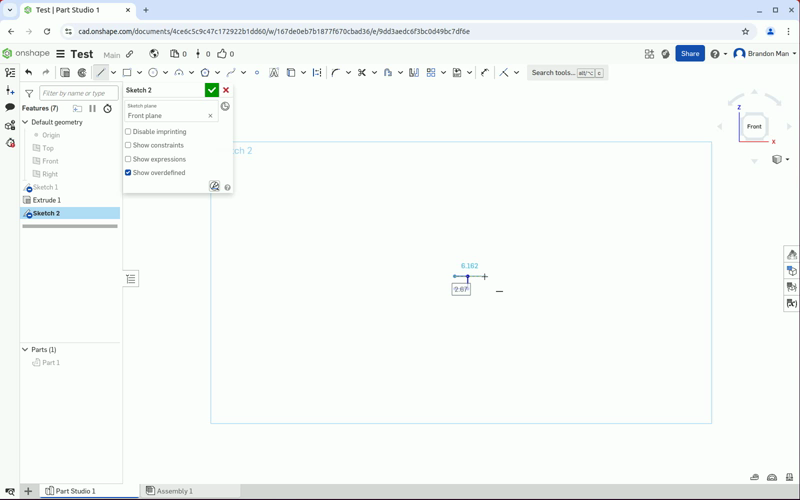
key_down(shift)
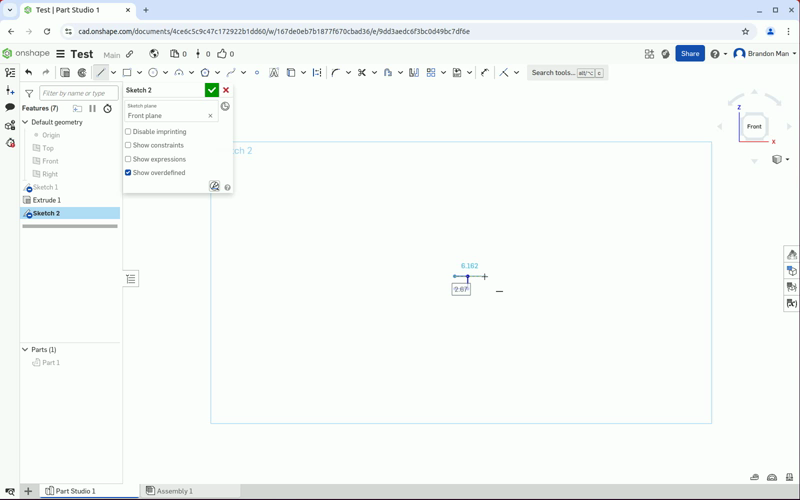
mouse_move(454, 288)
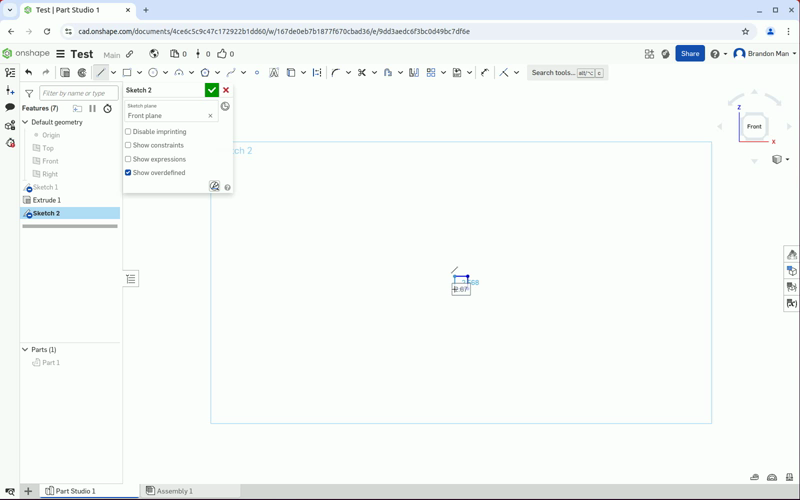
key_up(shift)
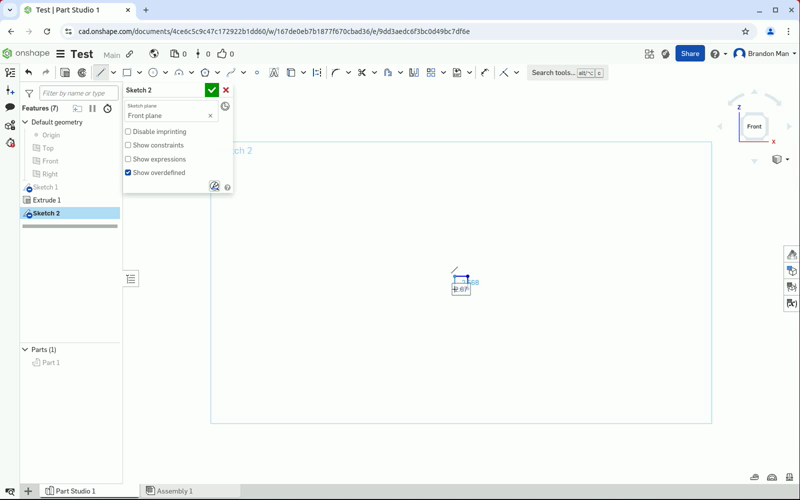
click(454, 288)
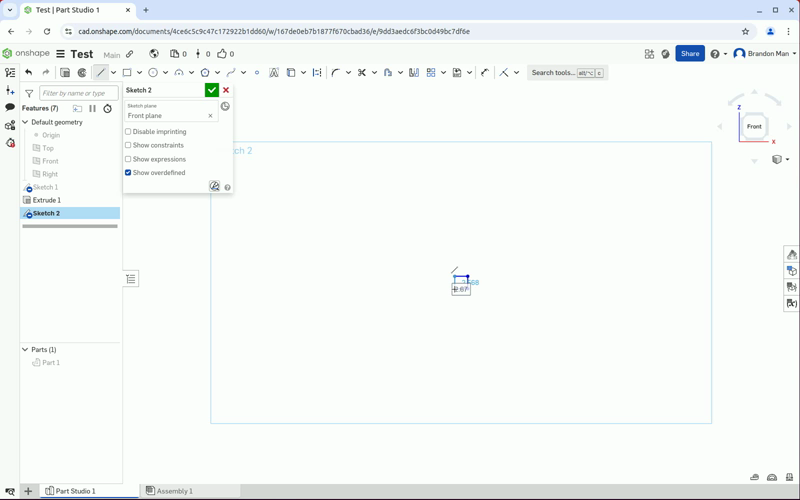
key(esc)
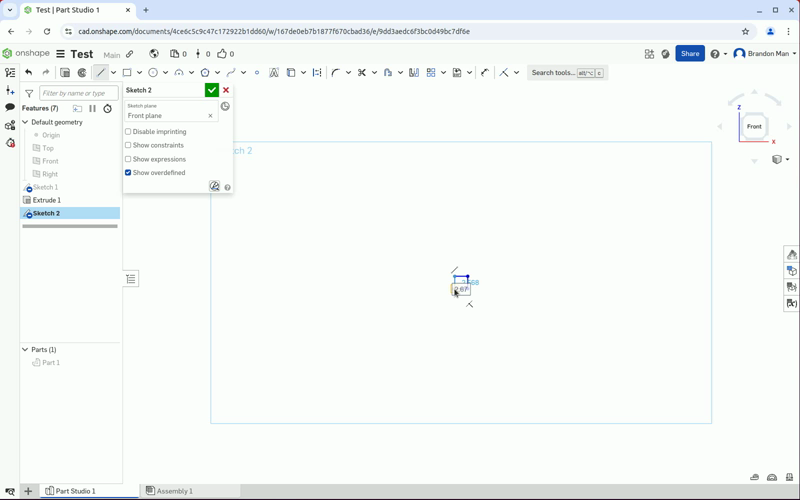
mouse_move(459, 286)
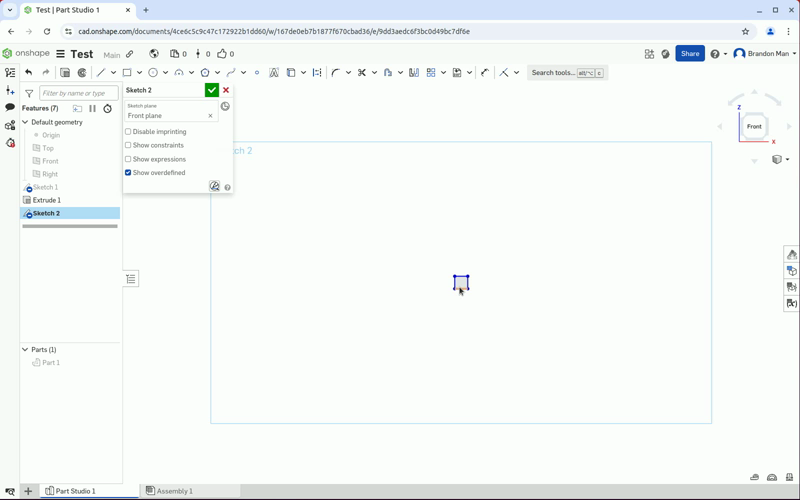
scroll(6)
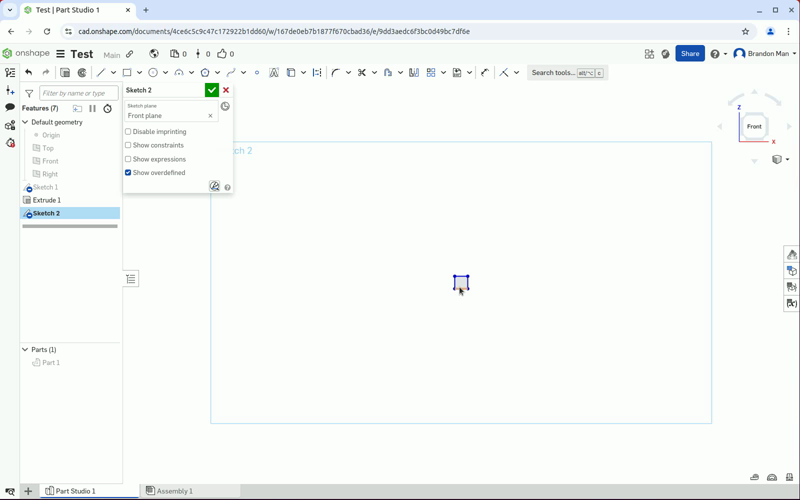
scroll(6)
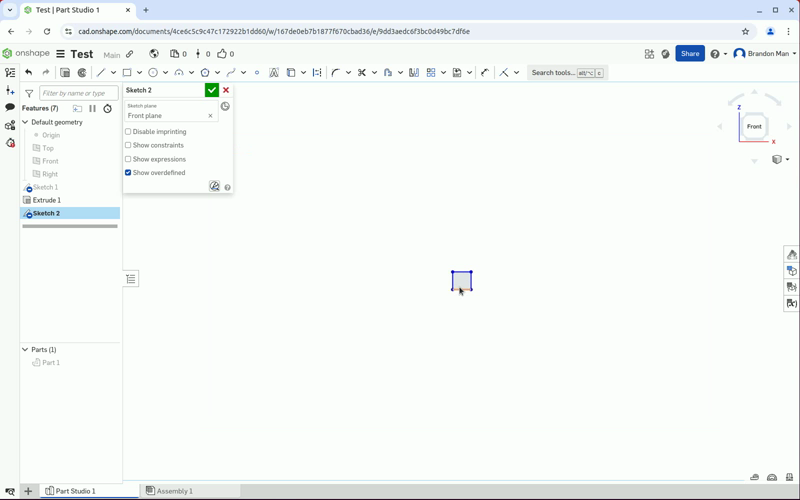
scroll(6)
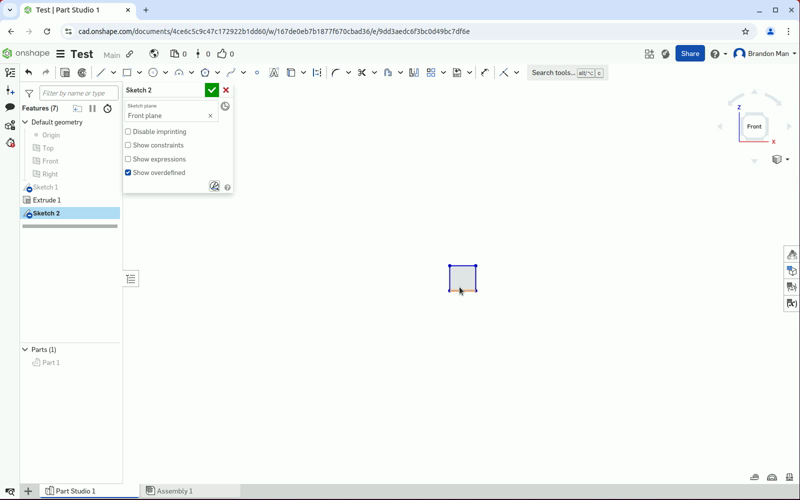
scroll(6)
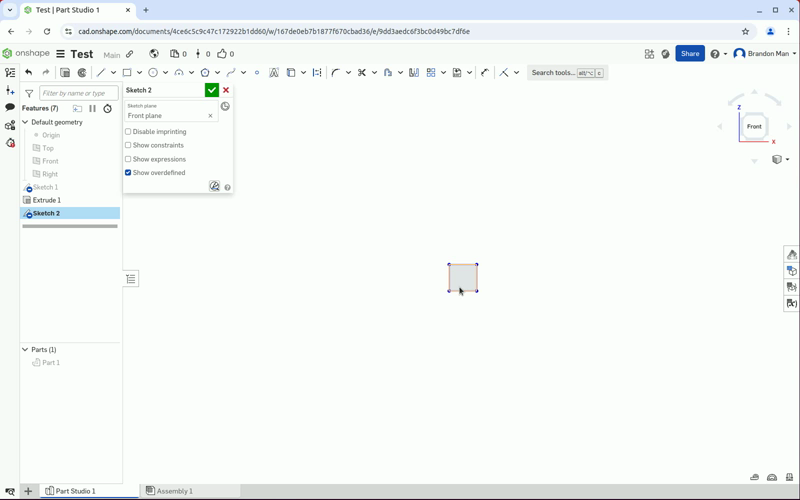
scroll(6)
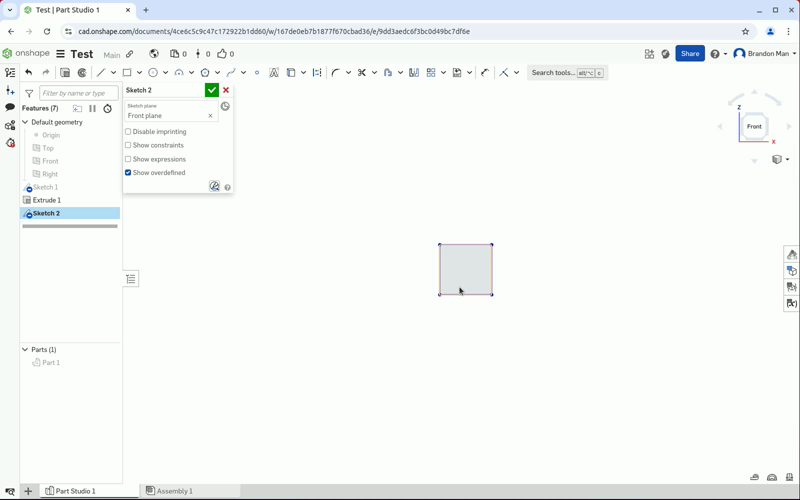
scroll(6)
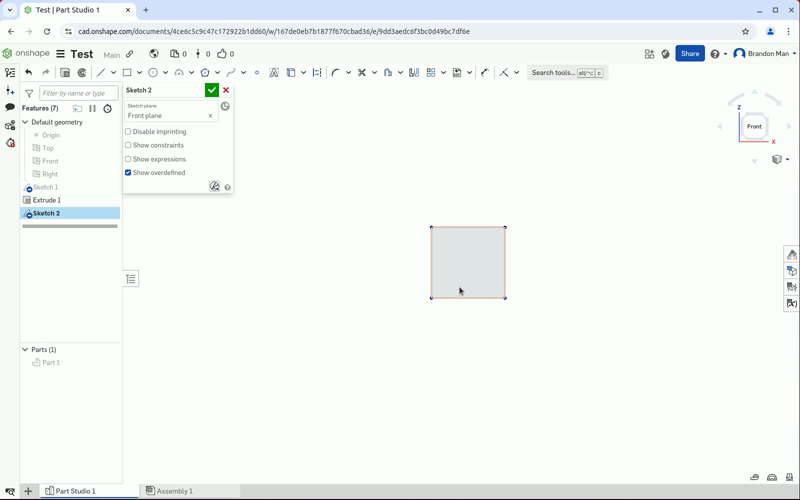
scroll(6)
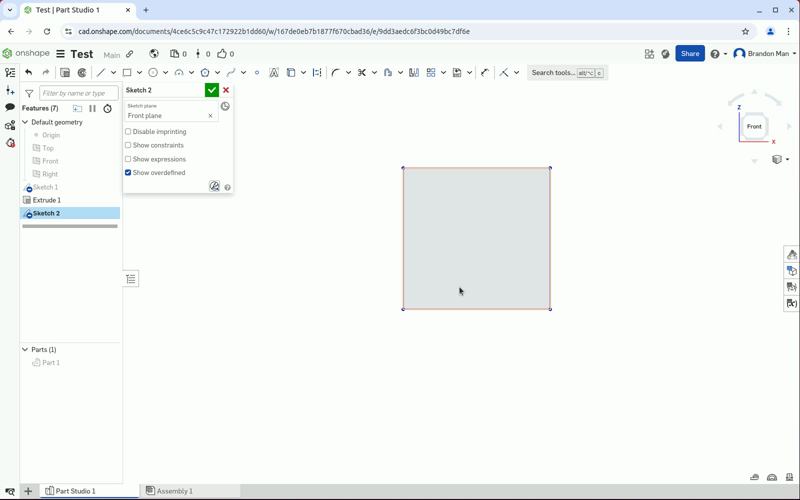
click(459, 286)
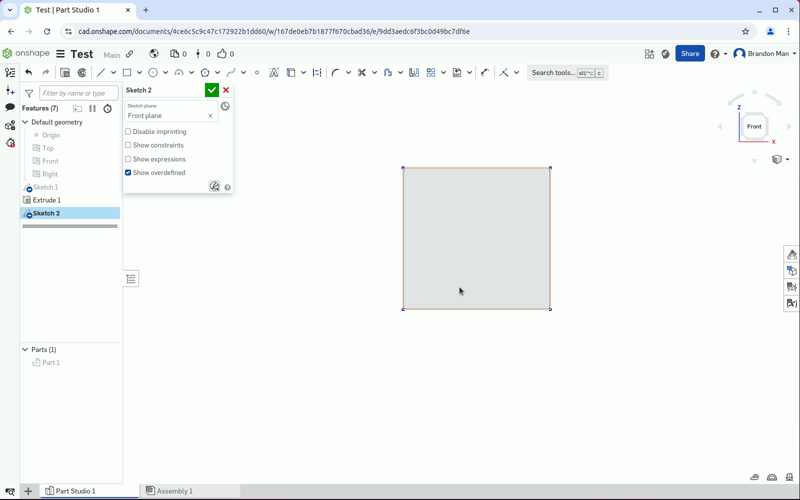
scroll(-6)
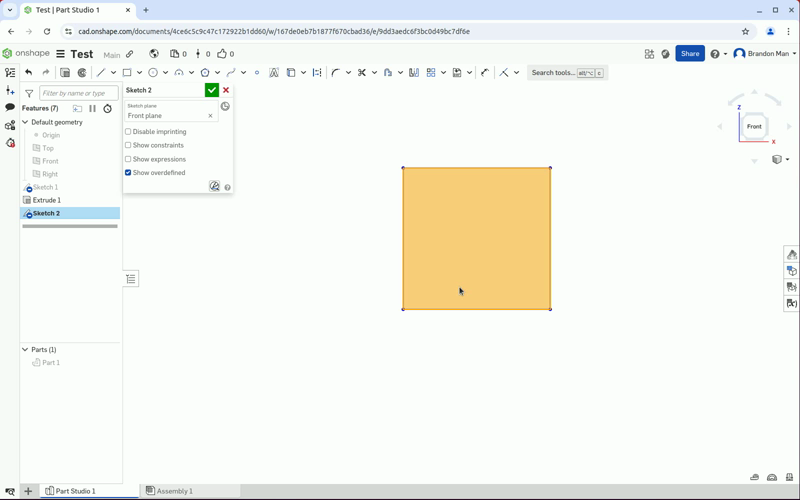
scroll(-6)
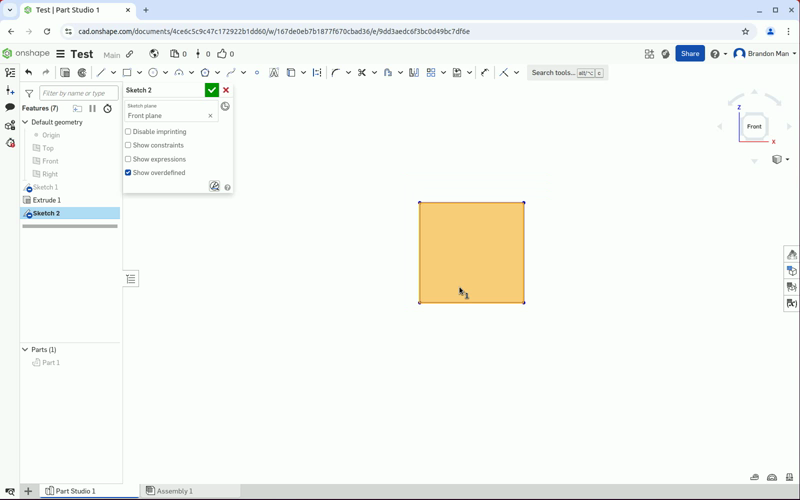
scroll(-6)
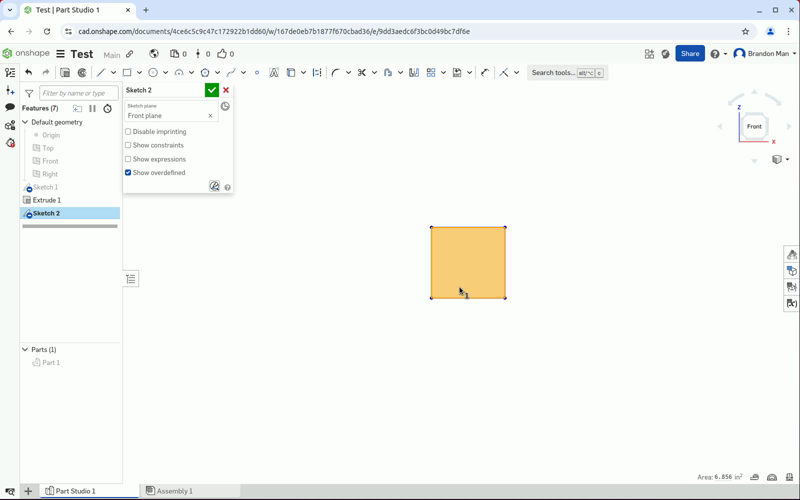
scroll(-6)
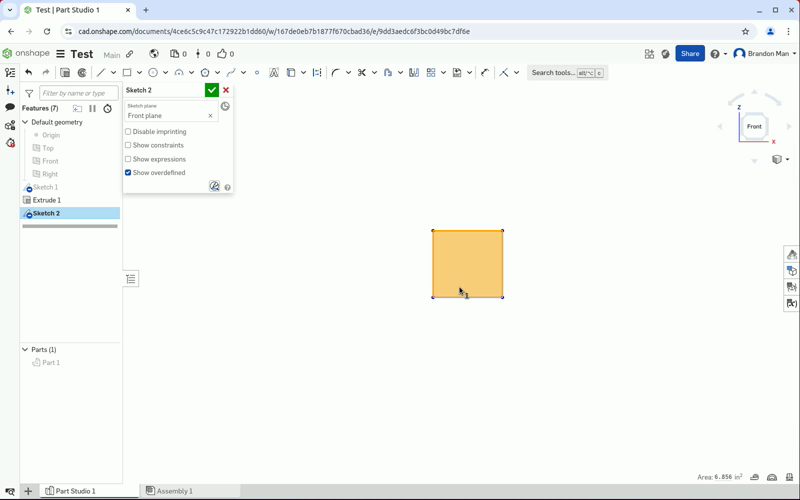
scroll(-6)
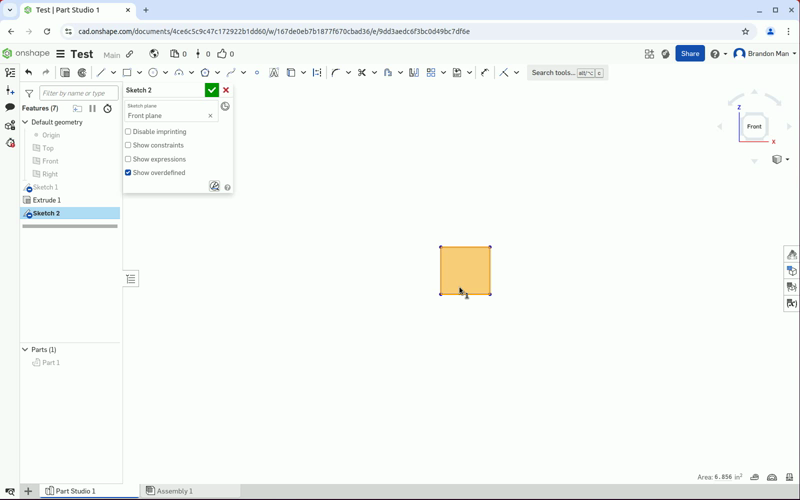
scroll(-6)
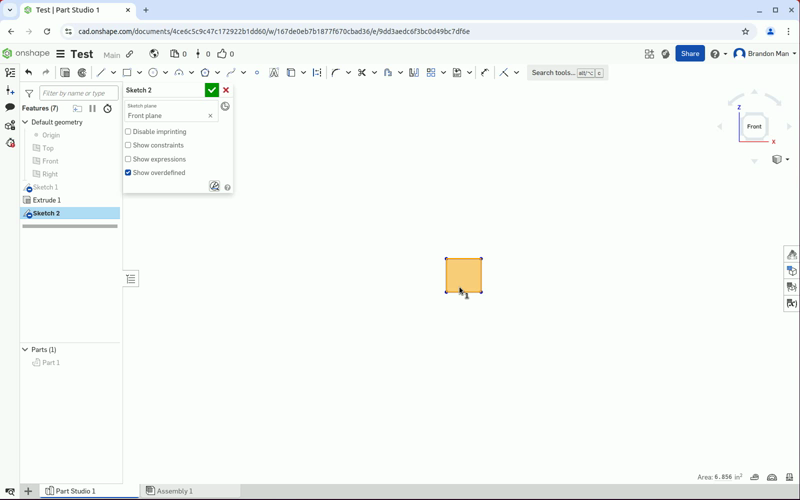
scroll(-6)
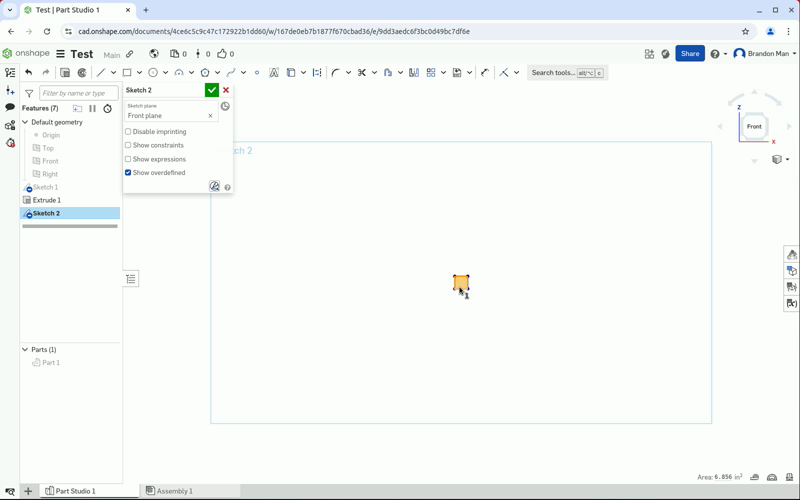
mouse_move(73, 352)
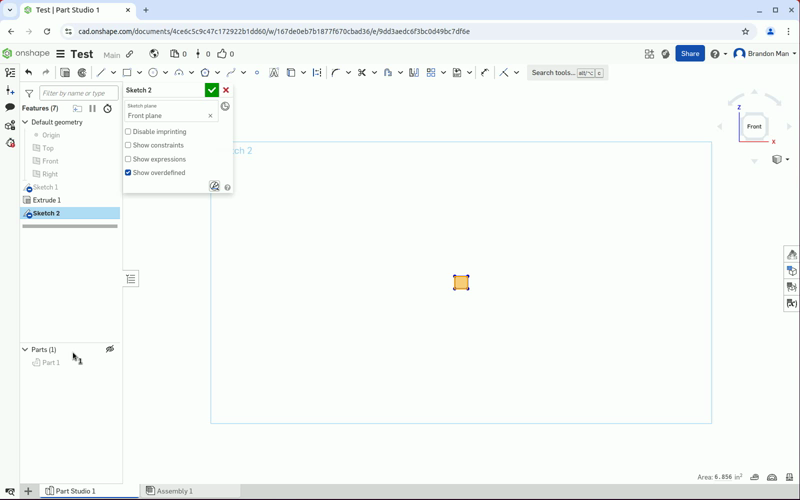
key(shift+y)
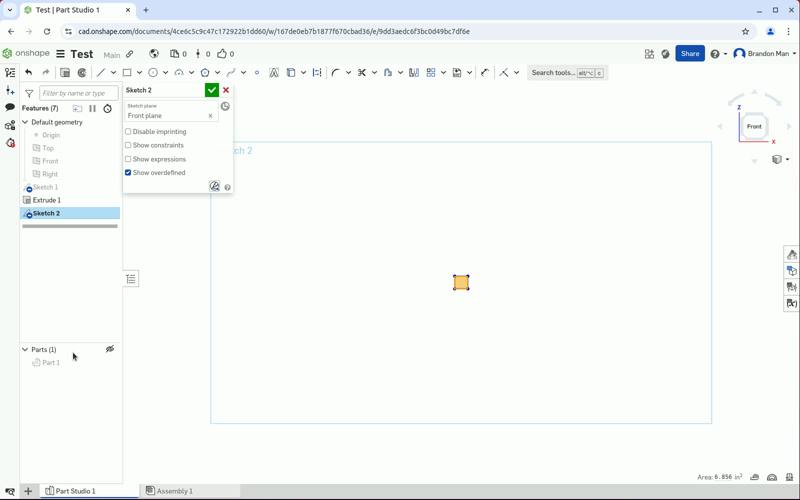
key(shift+e)
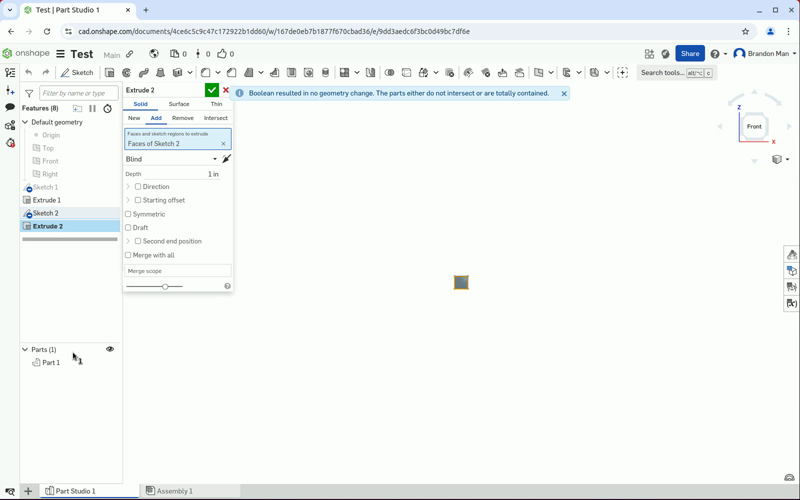
mouse_move(143, 106)
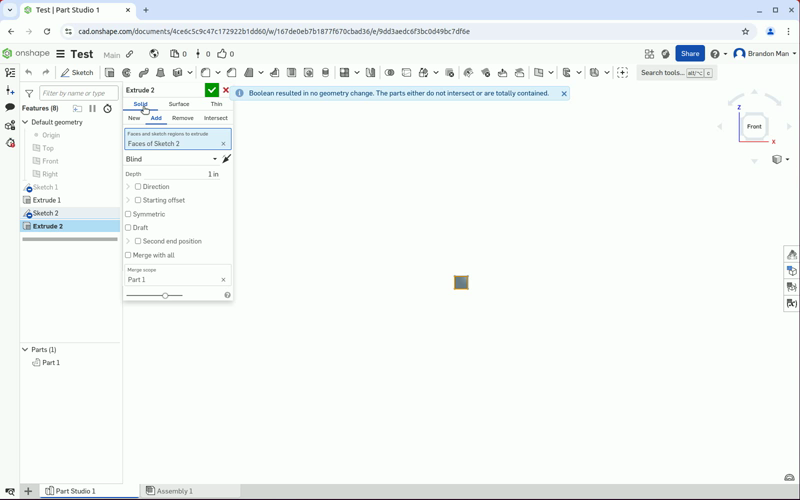
click(143, 106)
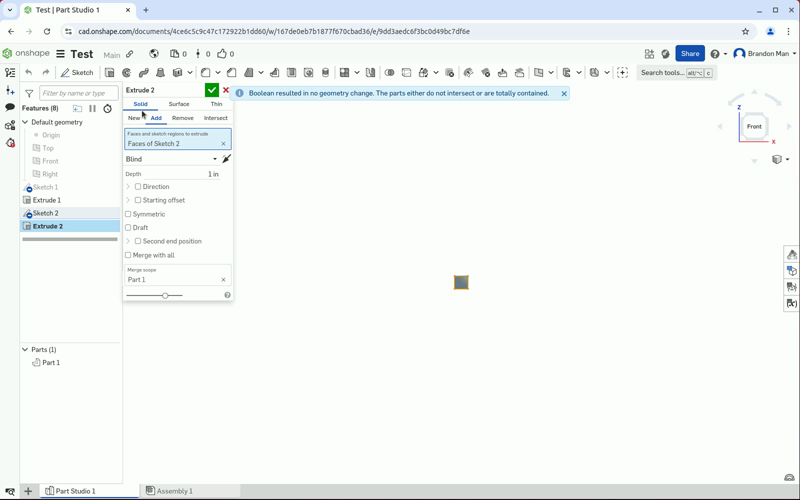
mouse_move(137, 120)
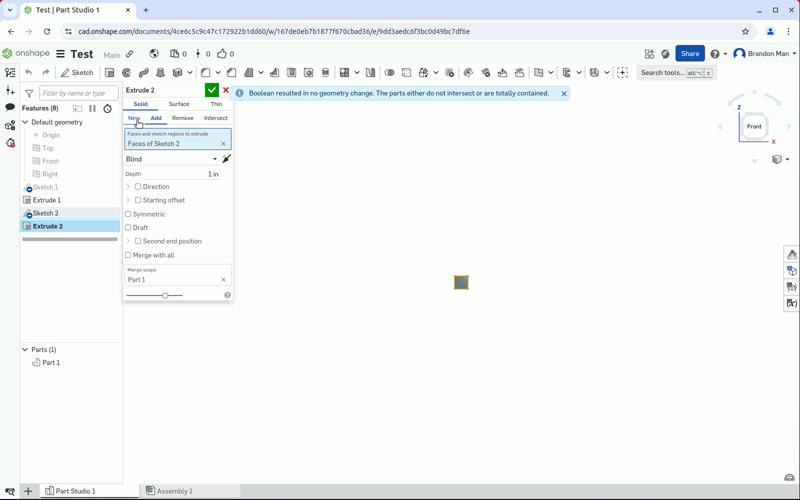
click(137, 120)
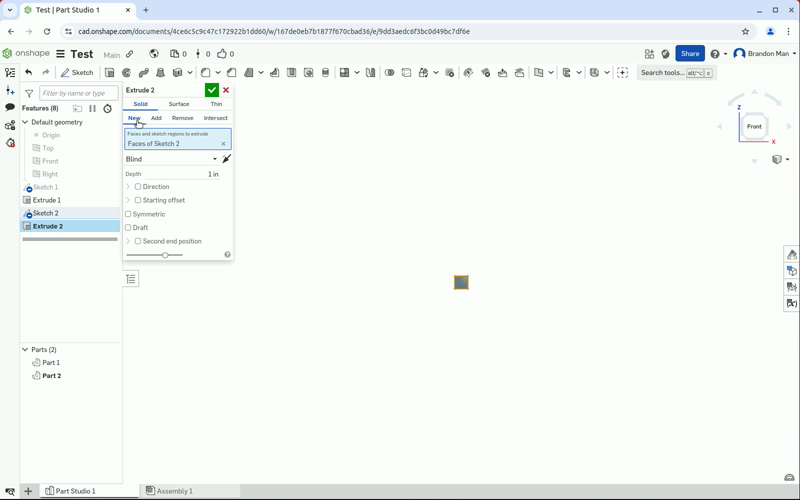
key(tab, 4)
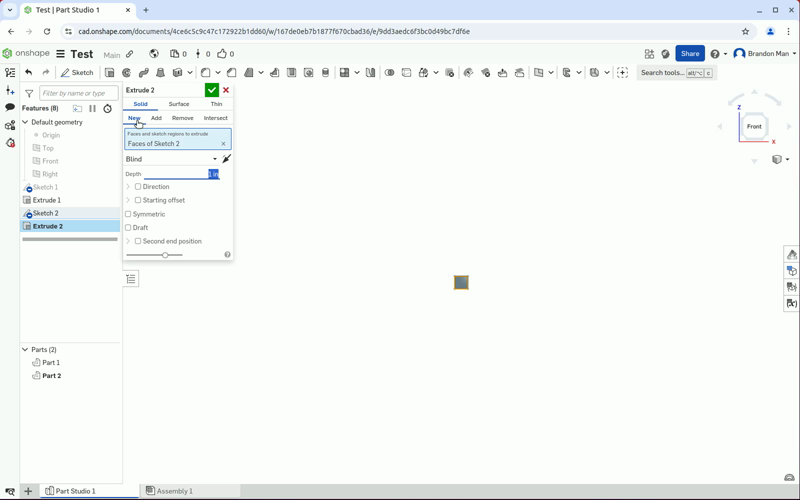
text(23.108)
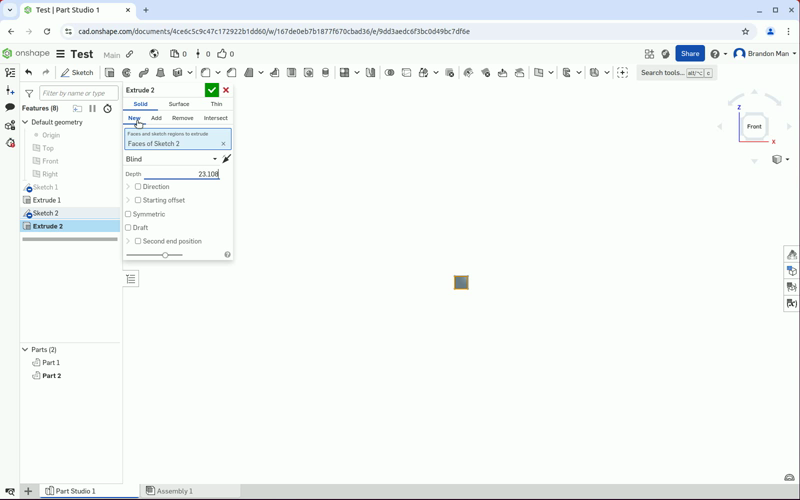
key(enter)
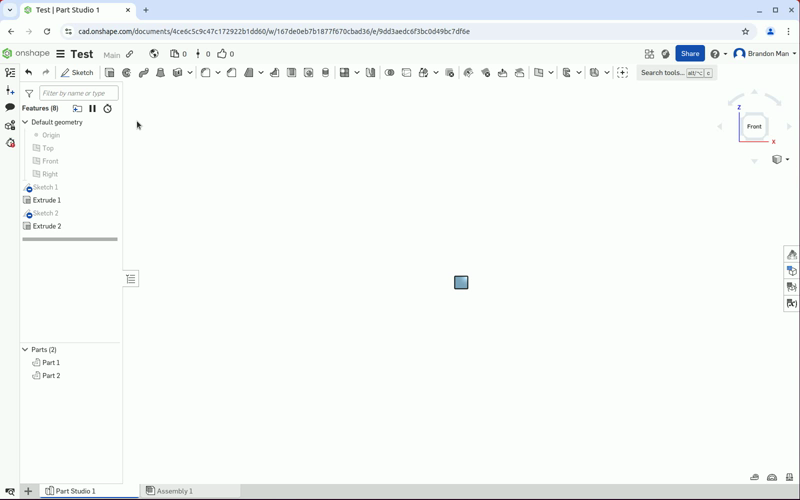
key(shift+h)
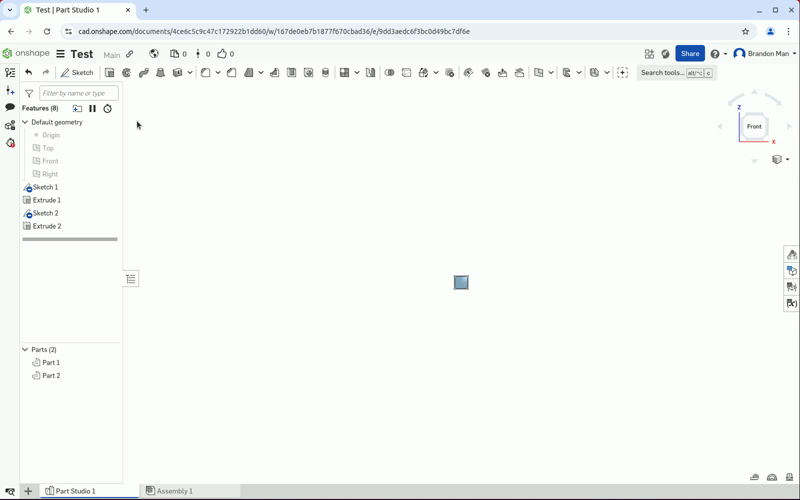
key(shift+h)
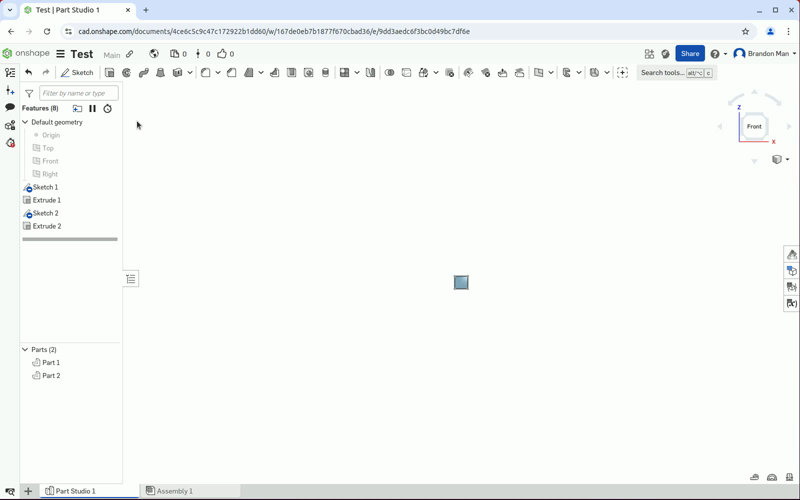
key(shift+7)
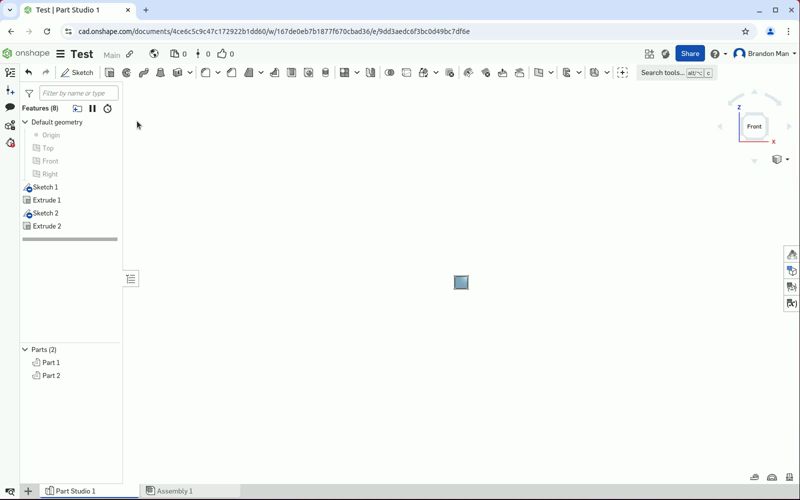
key(left, 2)
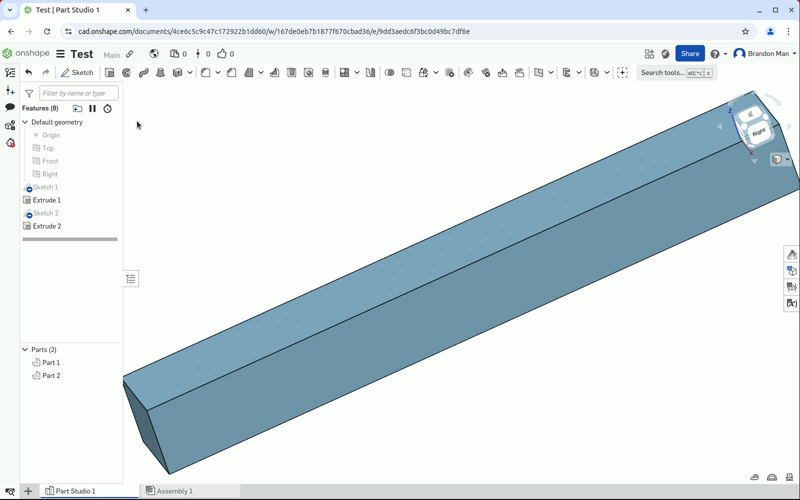
key(down, 2)
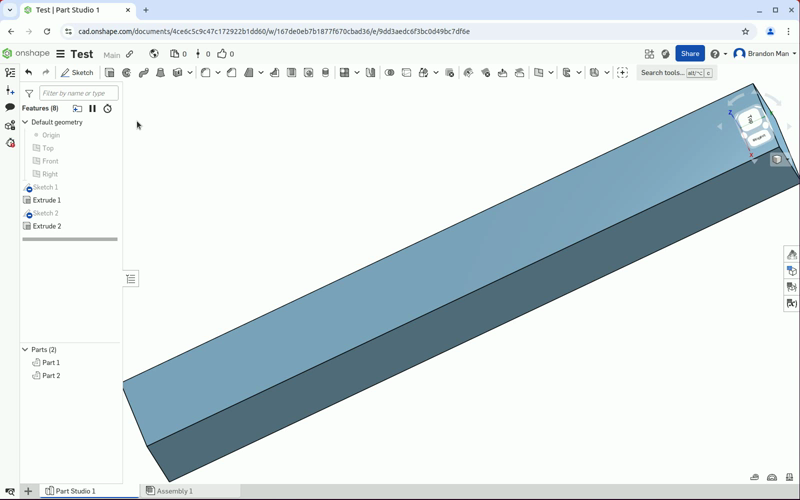
key(up, 2)
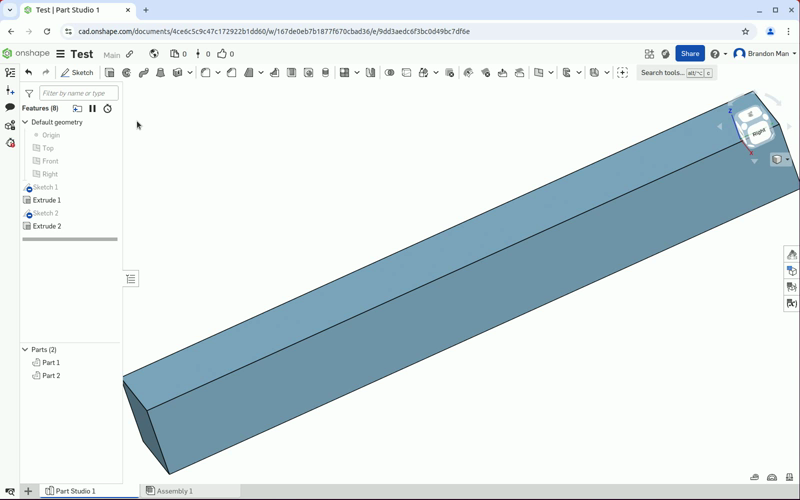
key(right, 2)
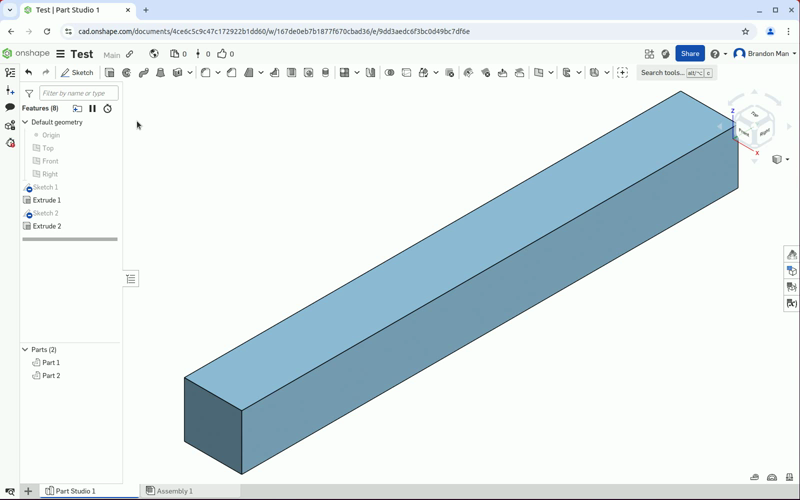
mouse_move(73, 189)
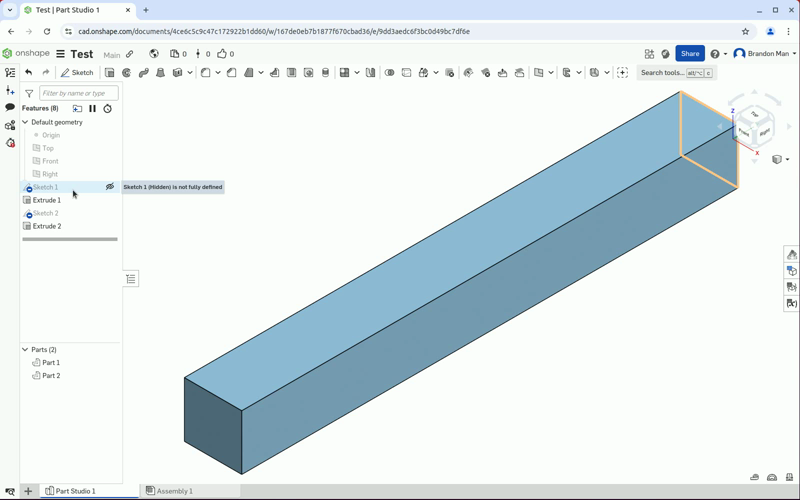
click(73, 189)